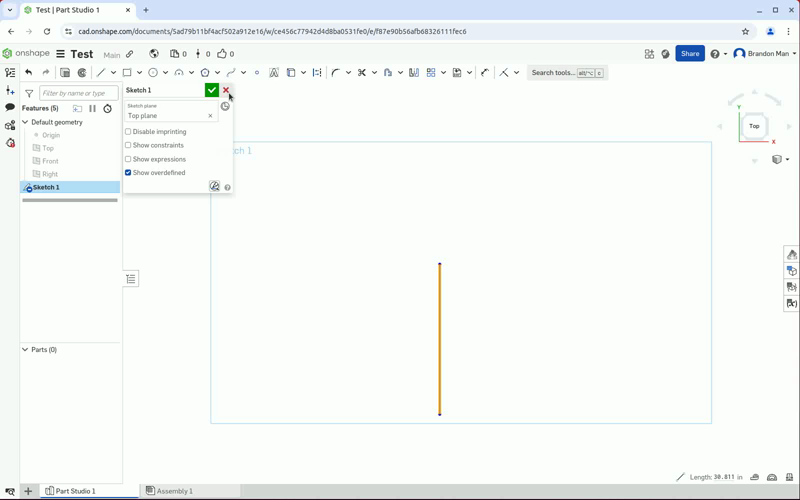
key(shift+h)
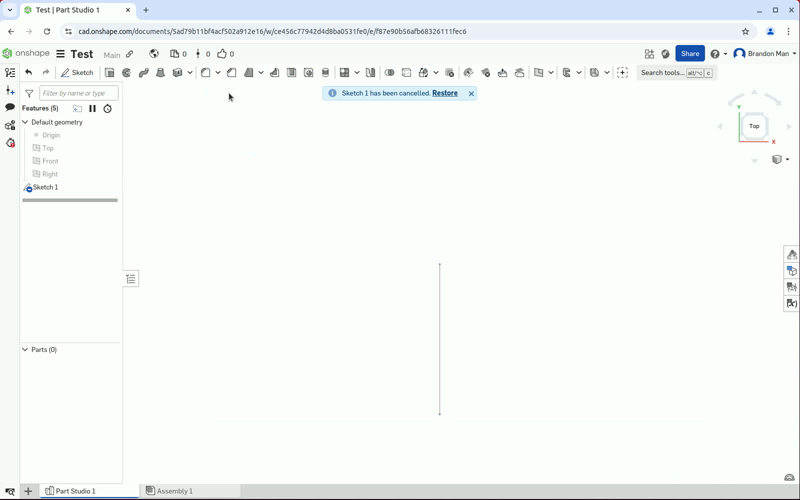
key(shift+s)
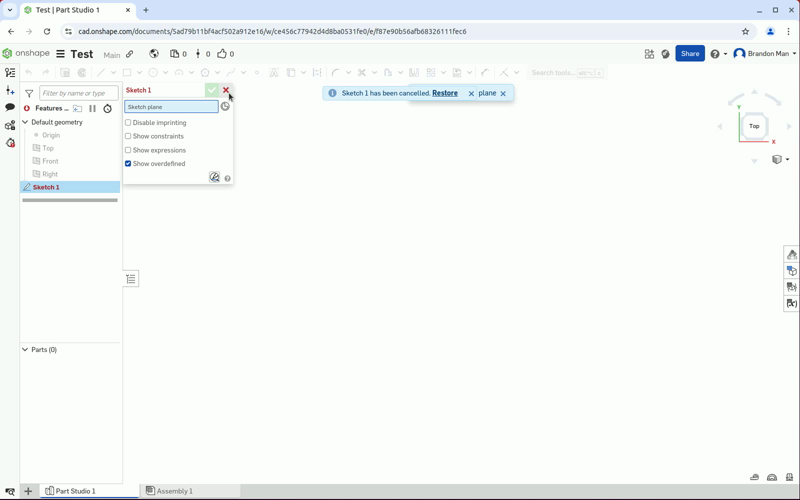
mouse_move(73, 150)
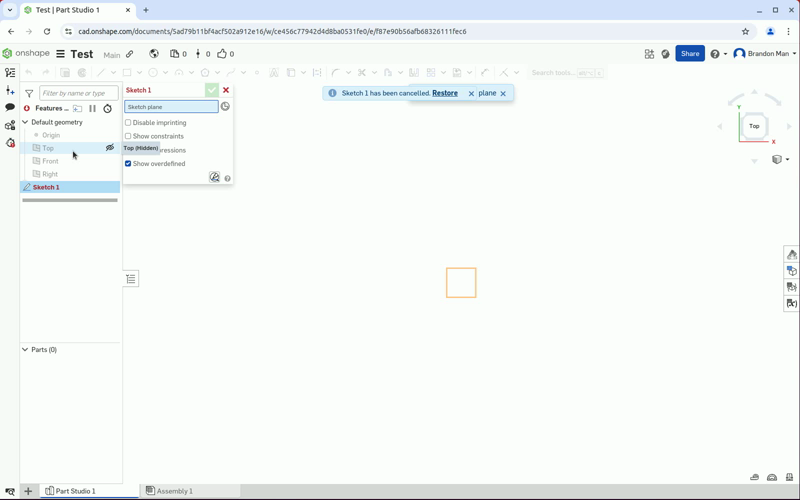
click(73, 150)
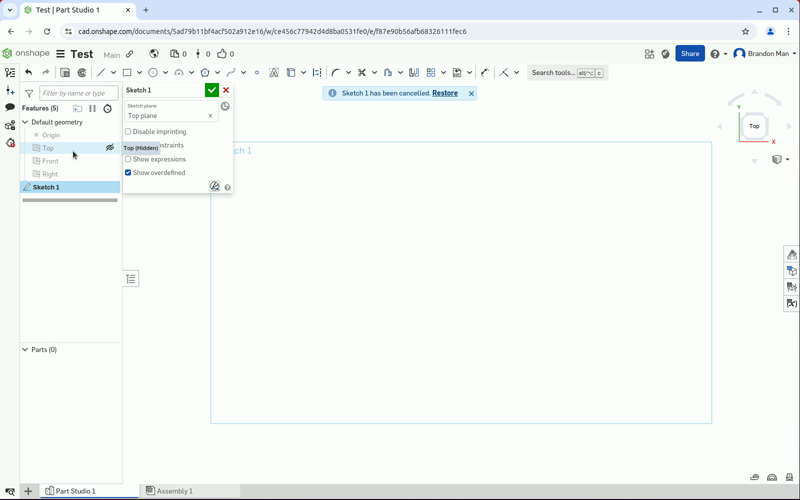
mouse_move(73, 352)
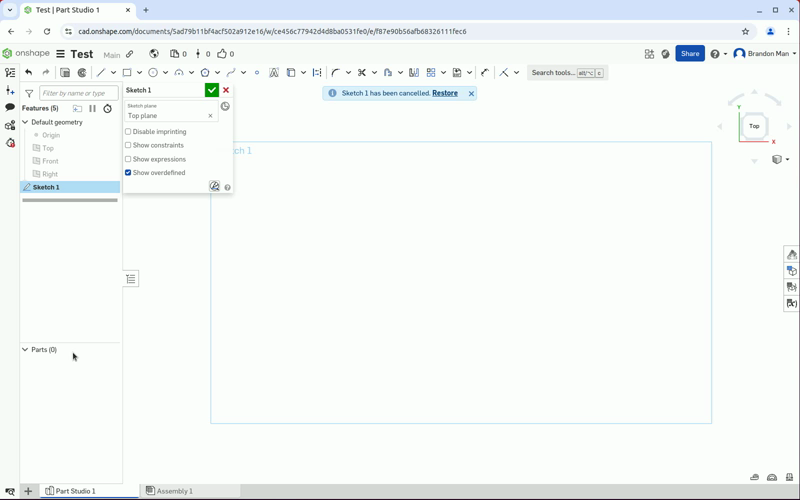
key(y)
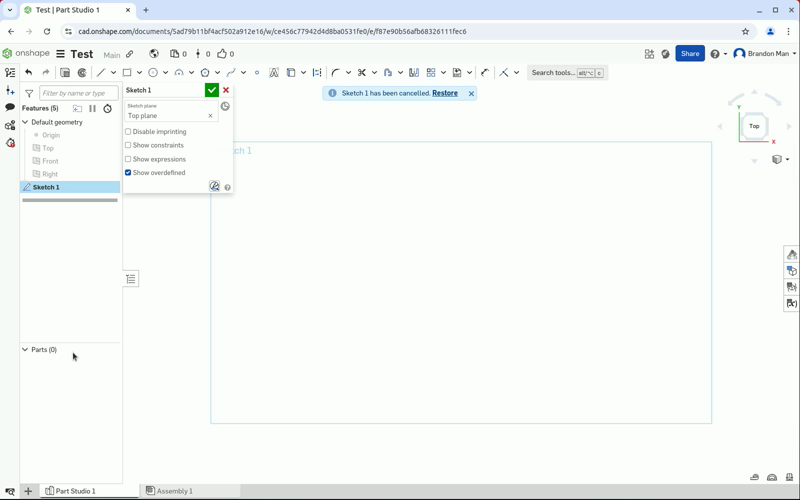
key(l)
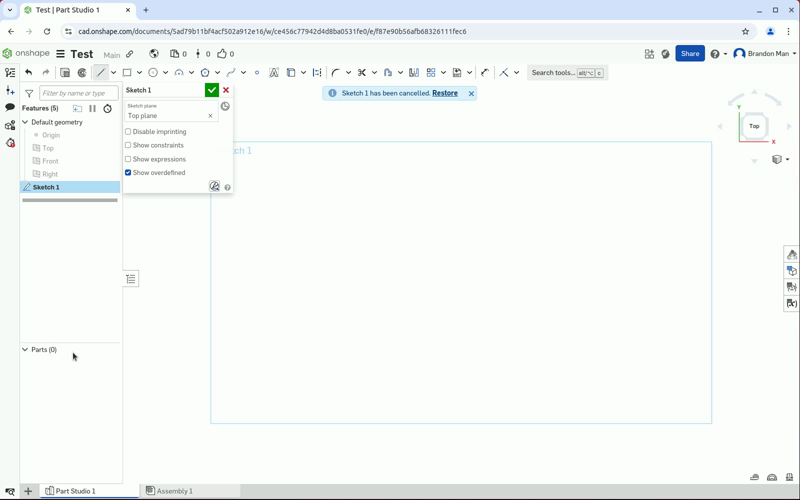
key_down(shift)
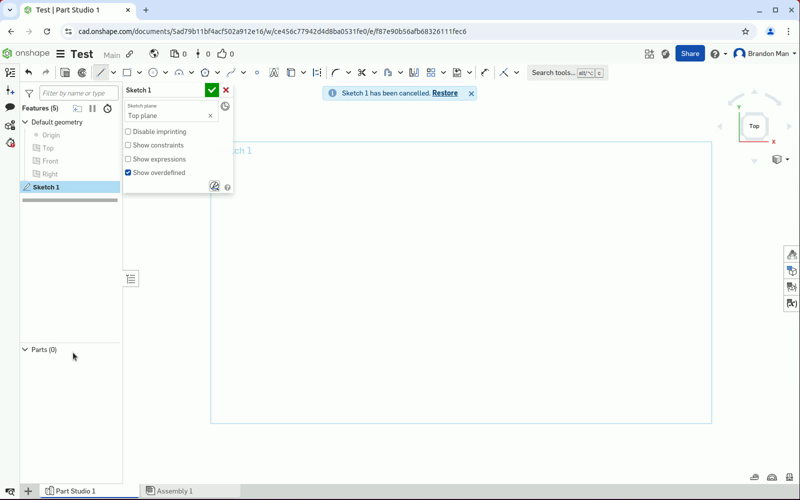
mouse_move(425, 308)
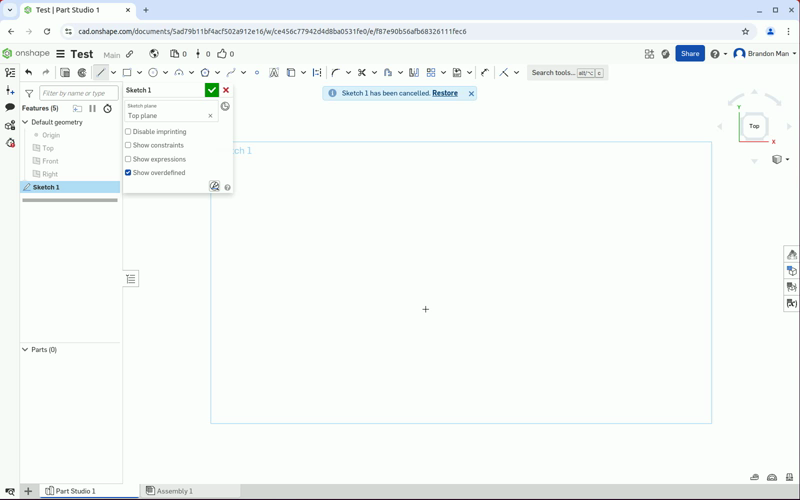
click(425, 308)
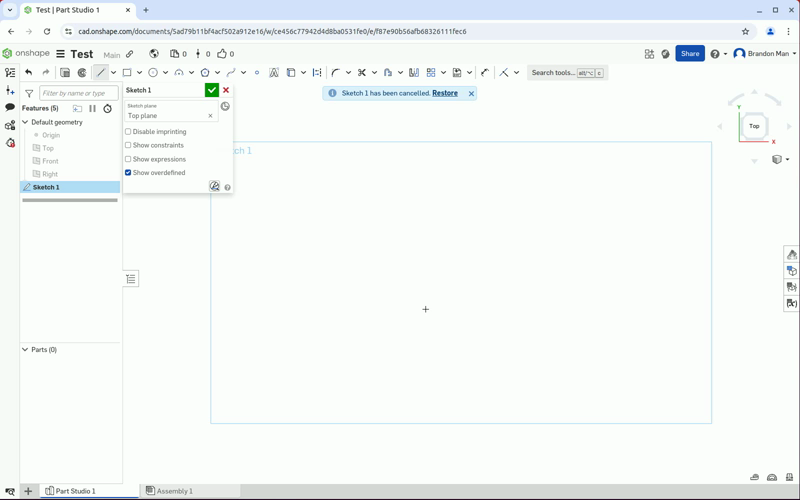
key_up(shift)
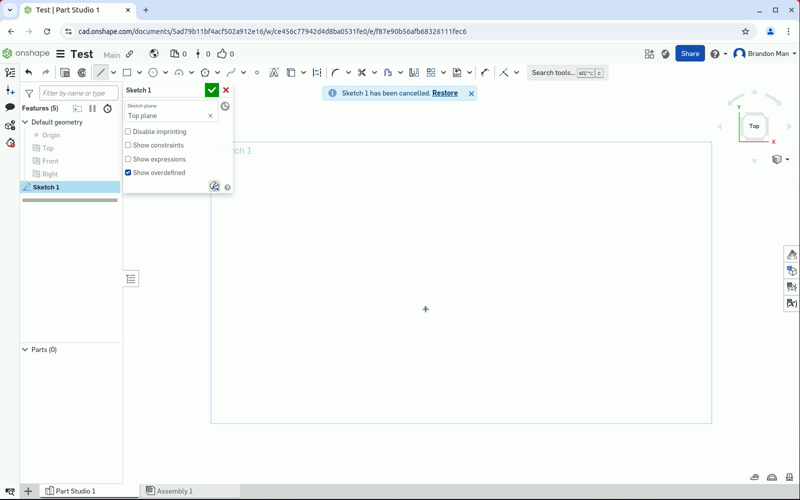
key_down(shift)
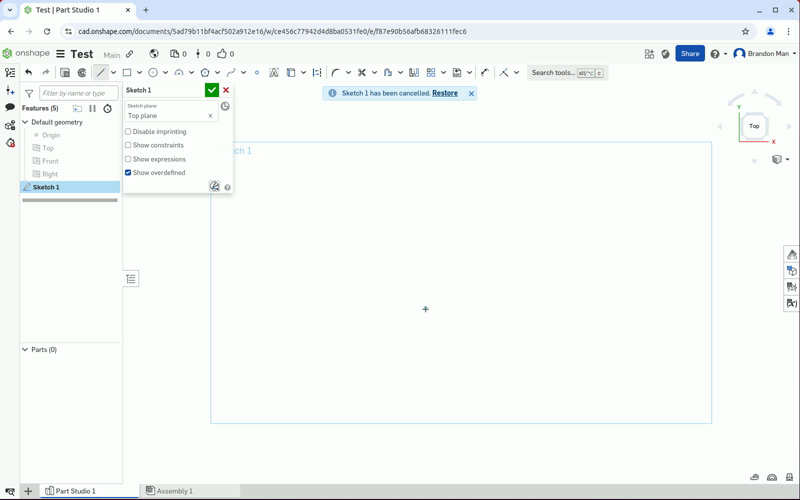
mouse_move(573, 308)
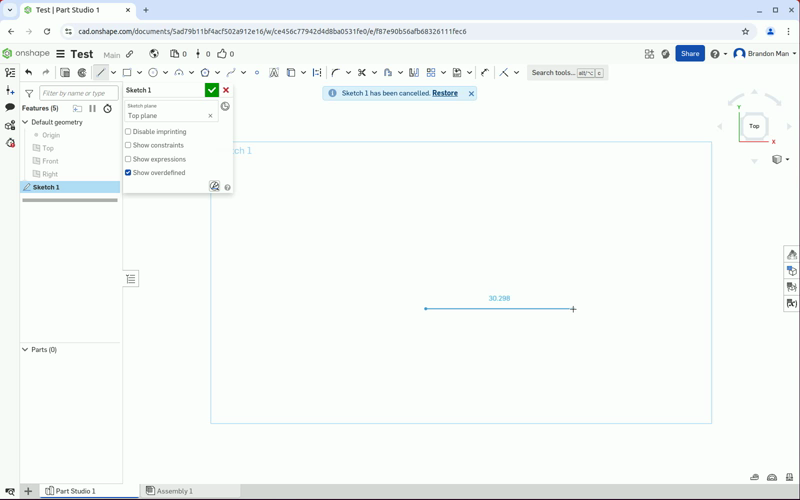
click(573, 308)
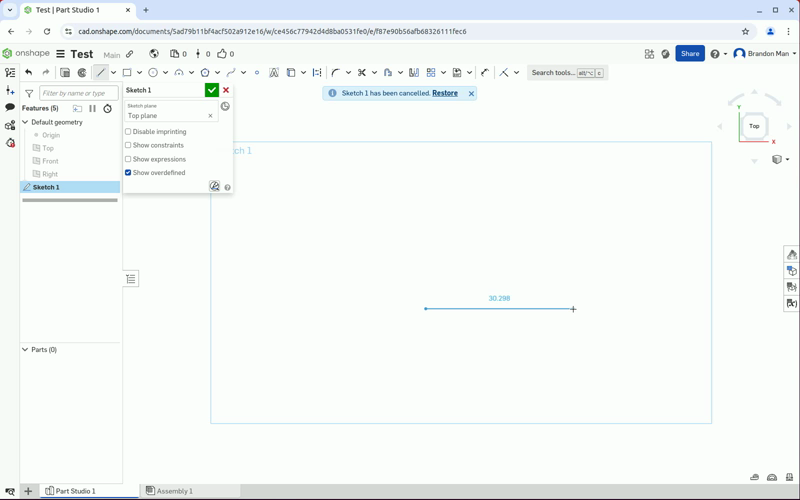
key_up(shift)
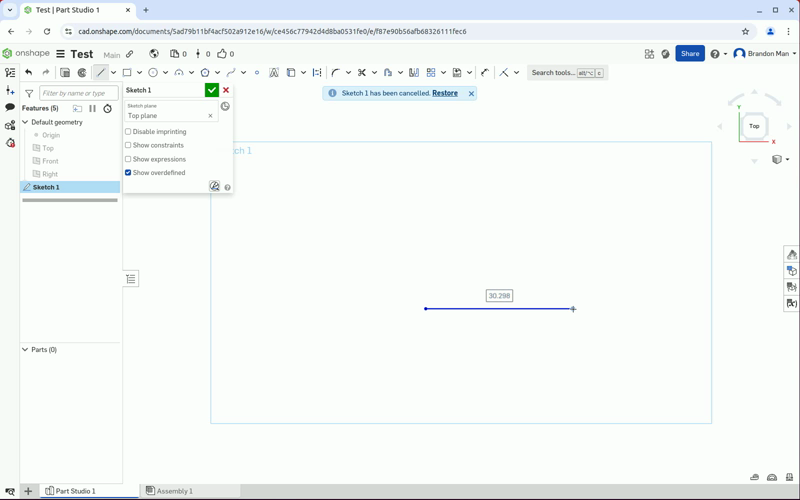
key_down(shift)
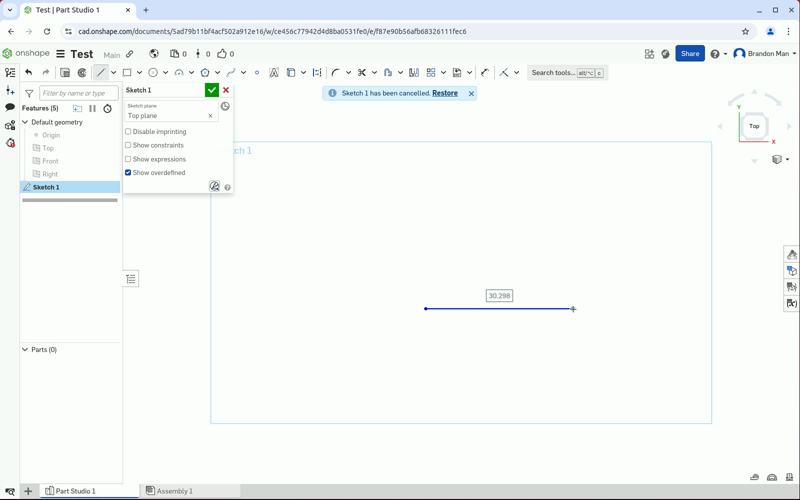
mouse_move(589, 308)
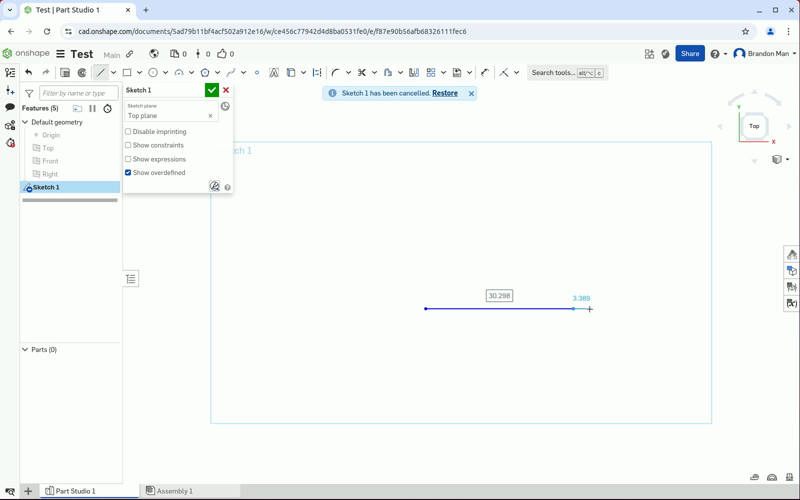
mouse_move(573, 255)
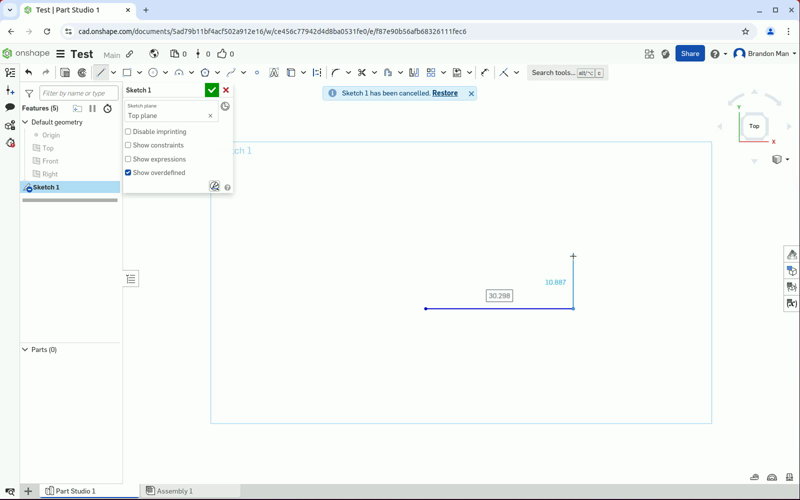
click(573, 255)
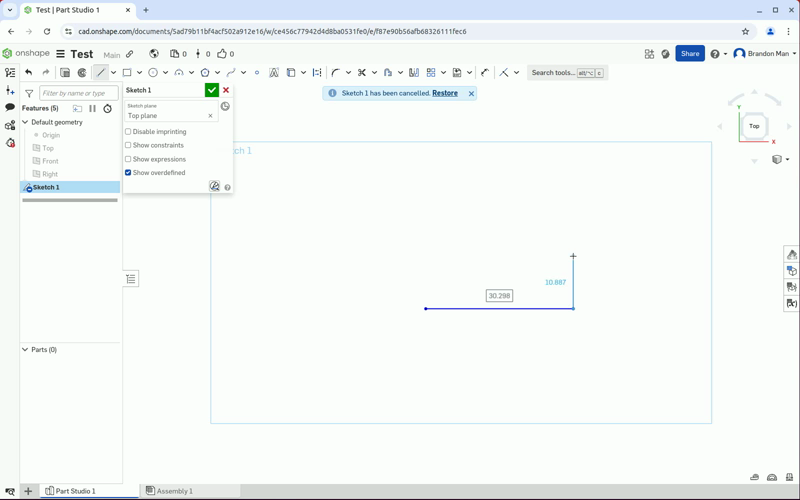
key_up(shift)
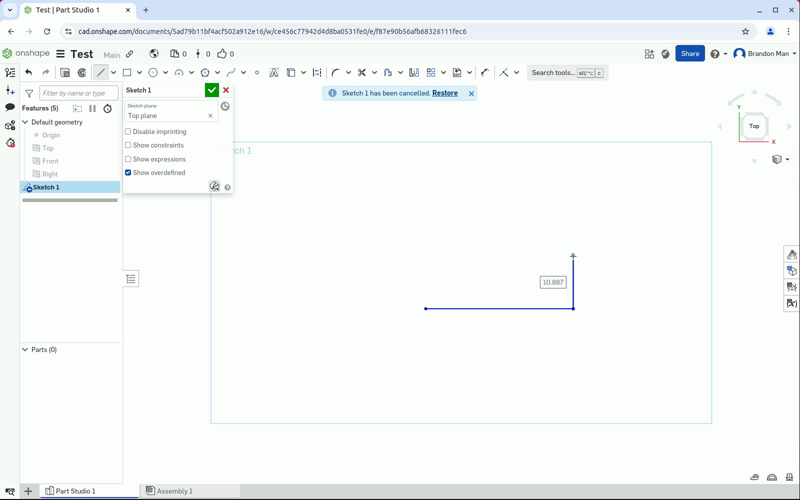
key_down(shift)
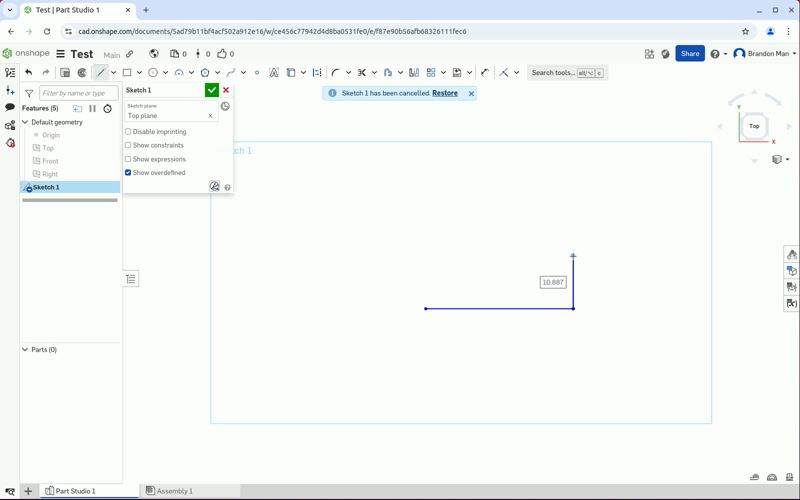
mouse_move(425, 255)
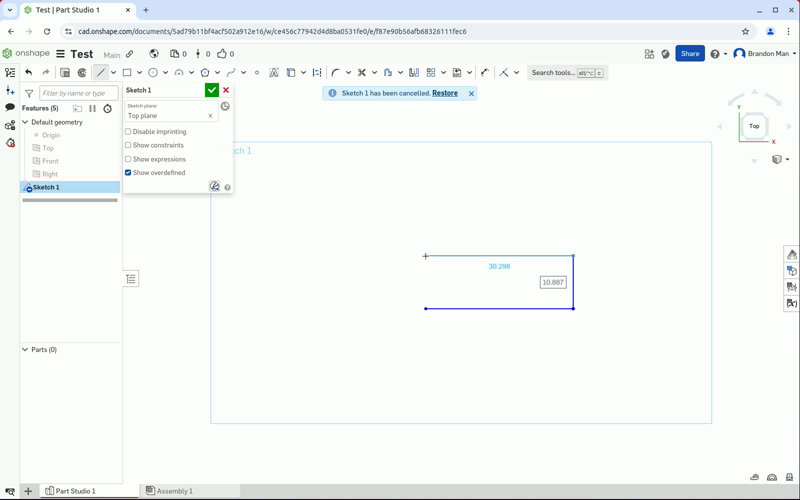
click(425, 255)
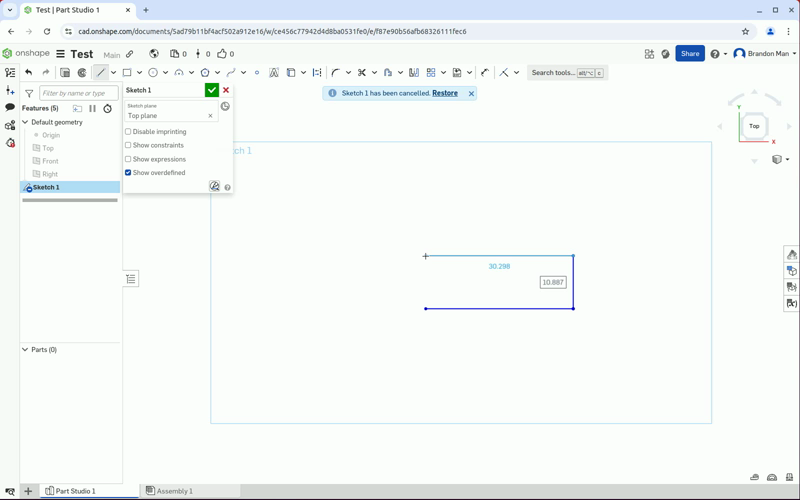
key_up(shift)
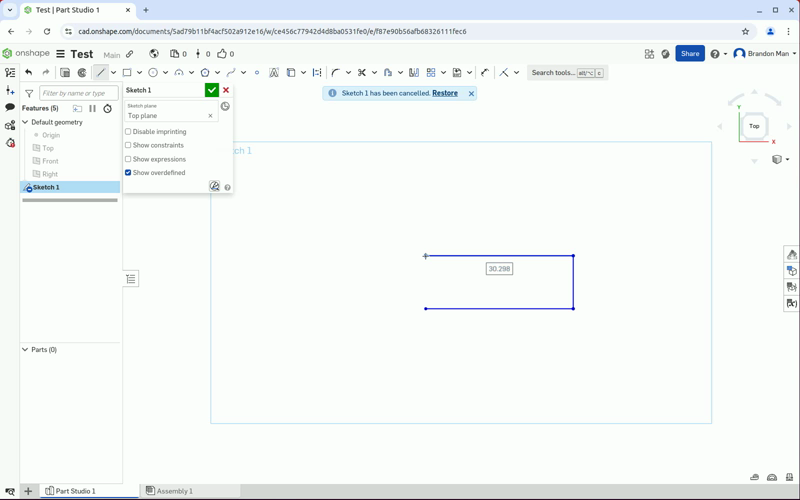
mouse_move(455, 255)
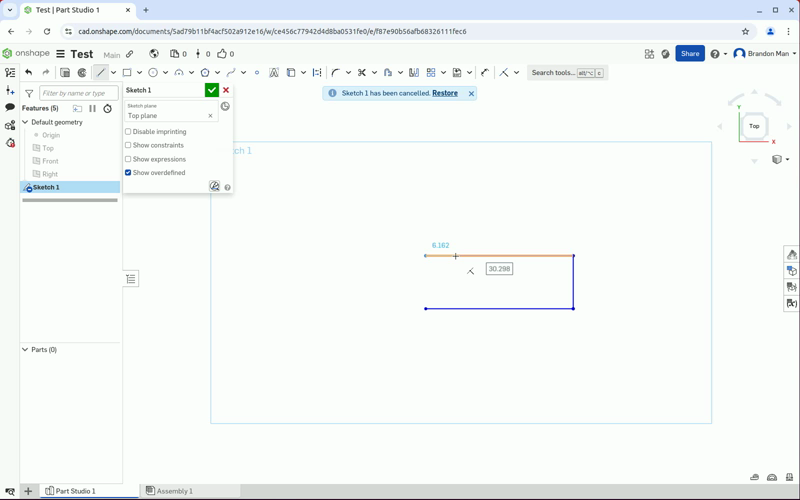
key_down(shift)
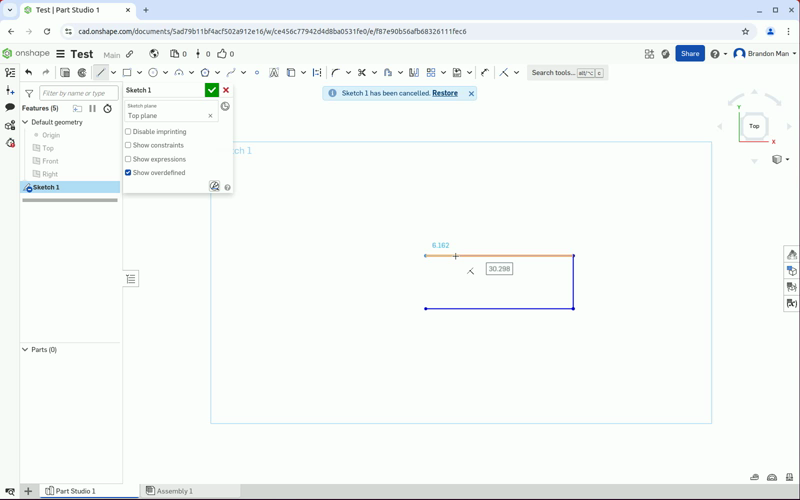
mouse_move(425, 308)
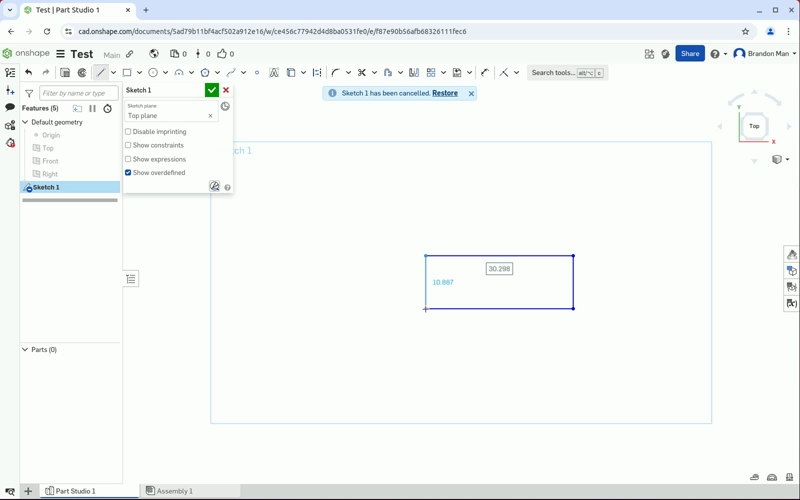
key_up(shift)
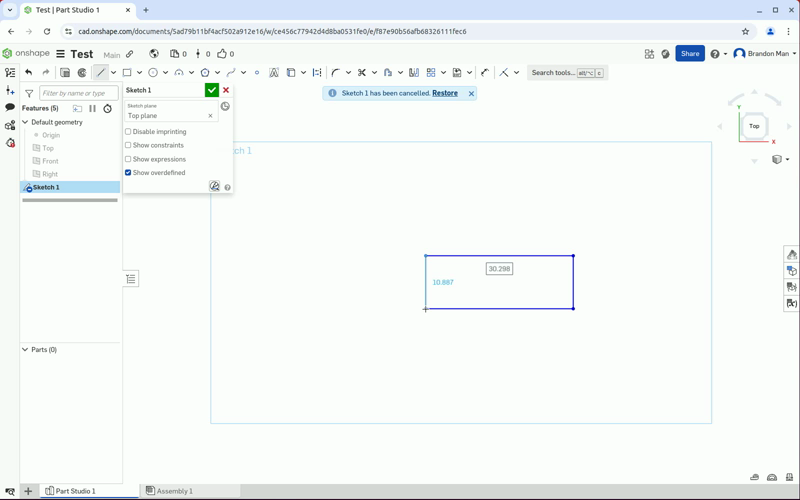
click(425, 308)
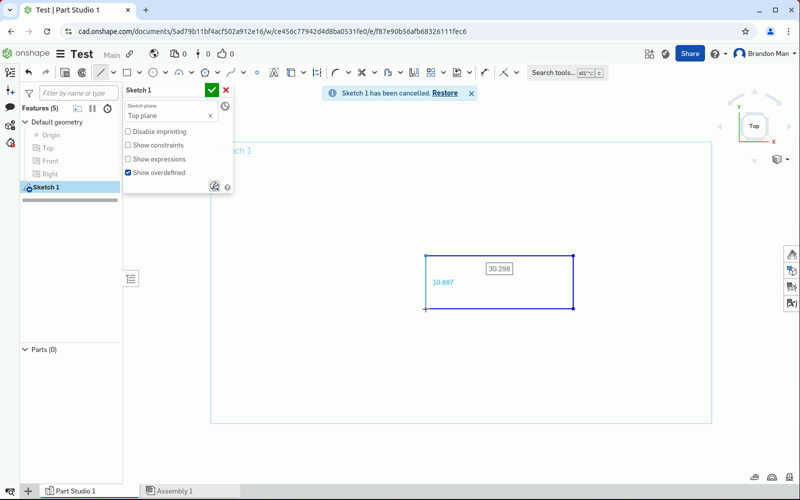
key(esc)
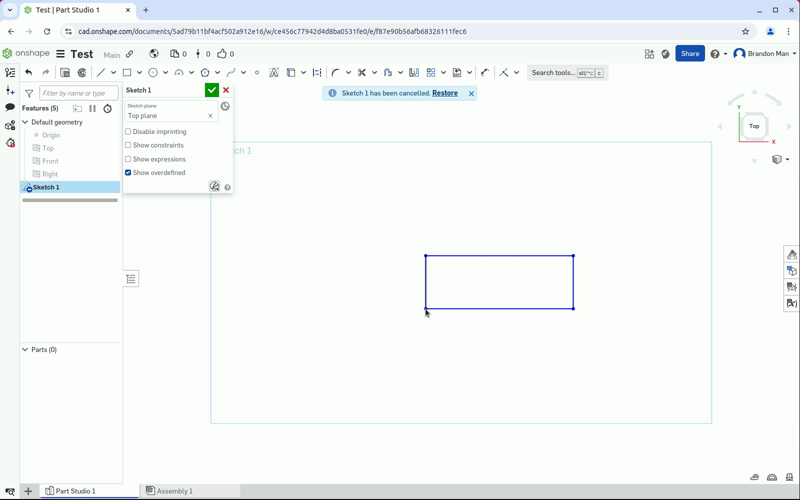
mouse_move(430, 296)
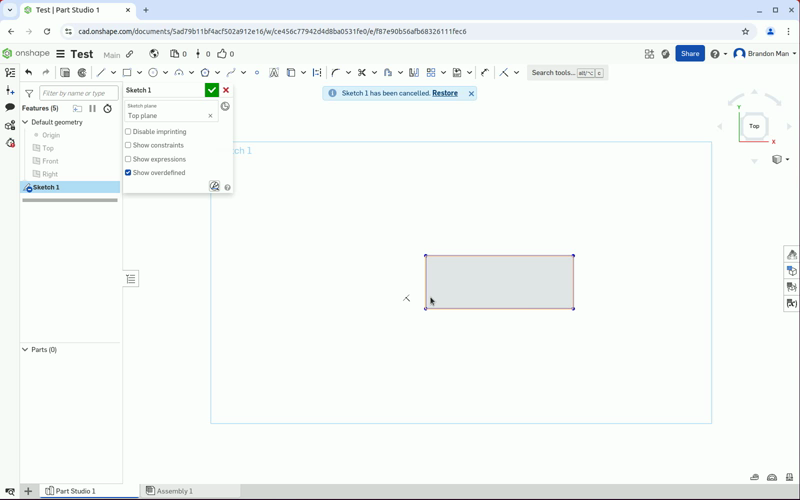
click(430, 296)
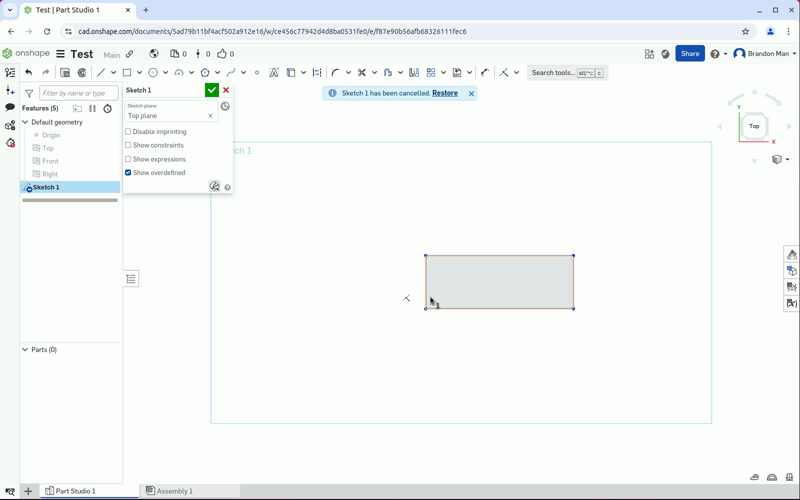
mouse_move(73, 352)
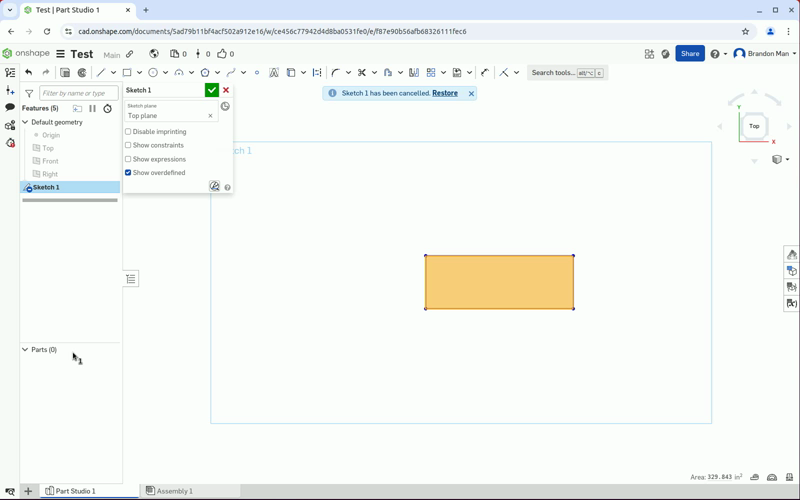
key(shift+y)
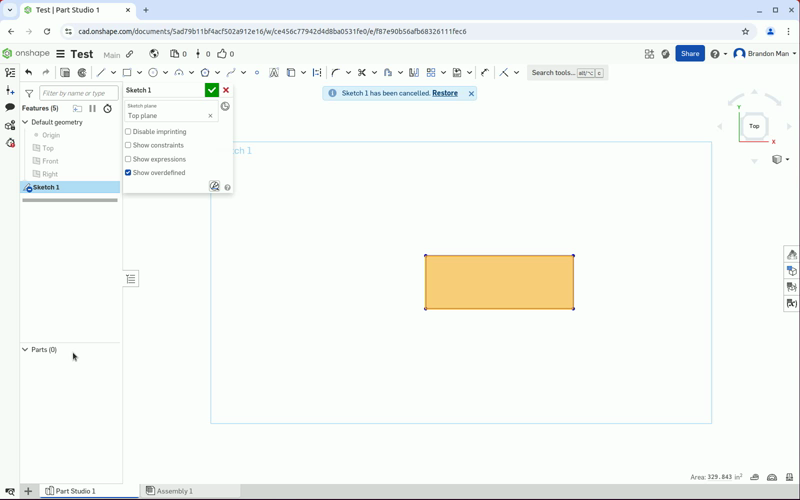
key(shift+e)
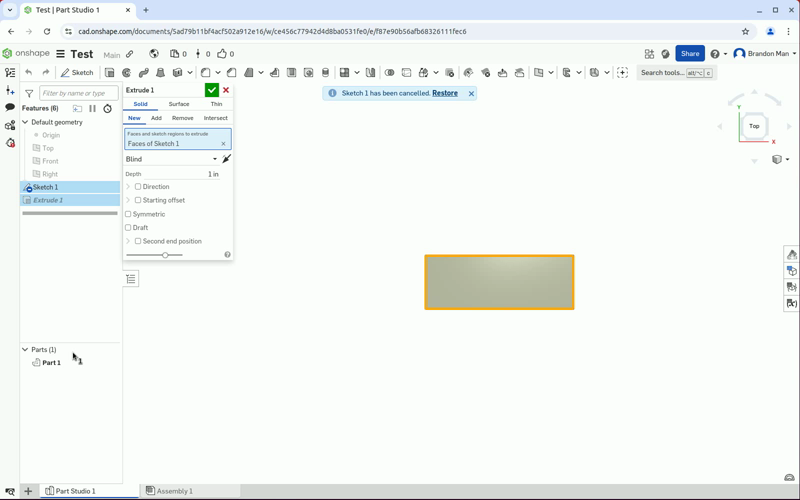
mouse_move(143, 106)
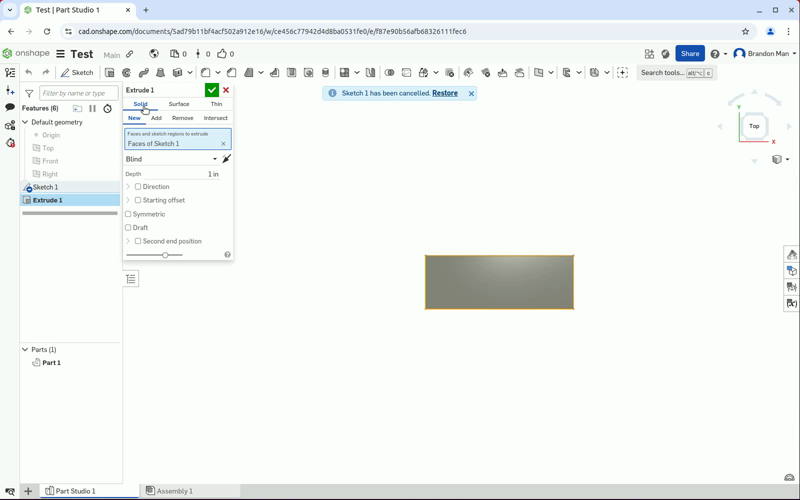
click(143, 106)
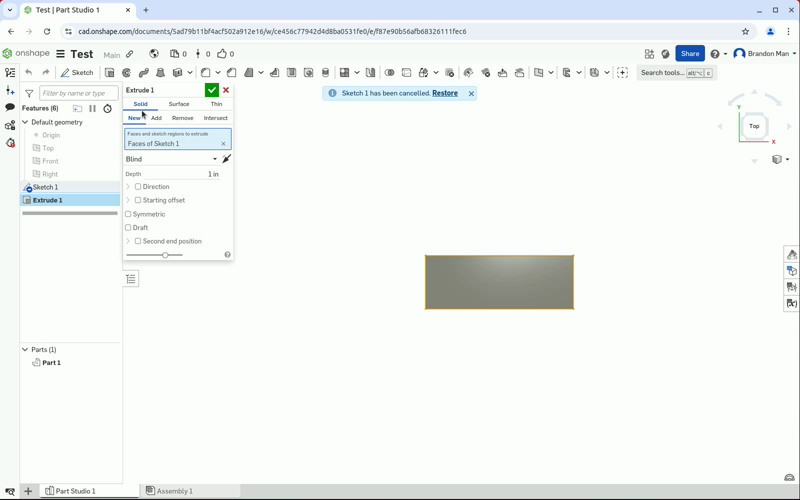
mouse_move(137, 120)
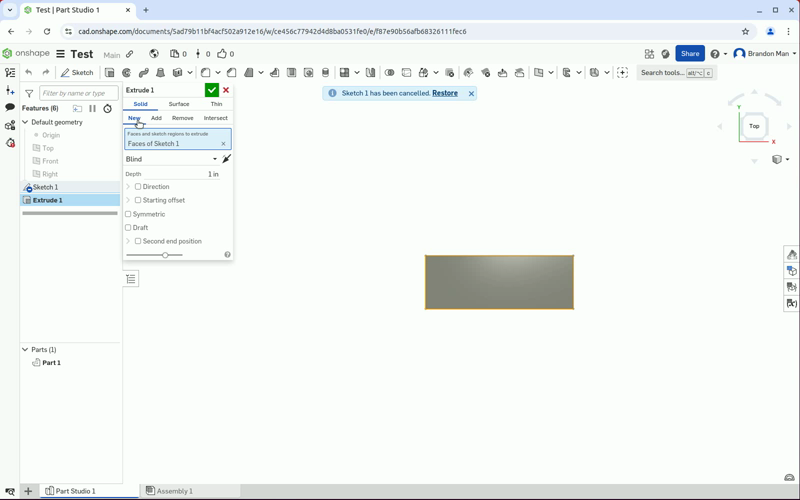
click(137, 120)
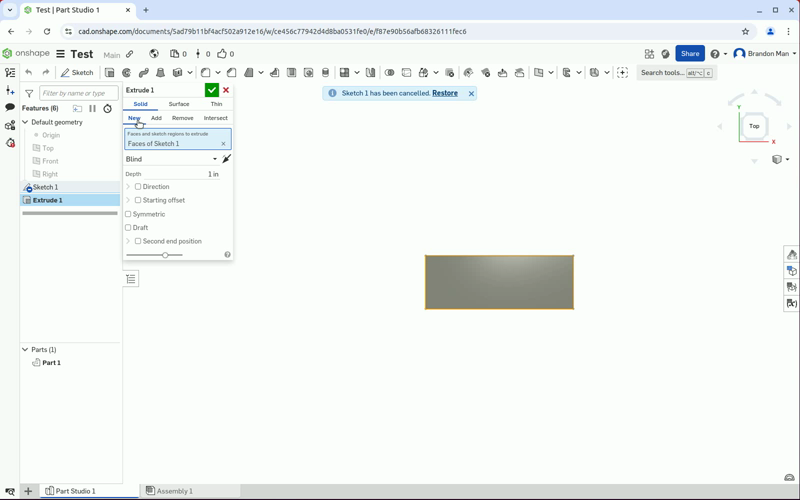
key(tab, 4)
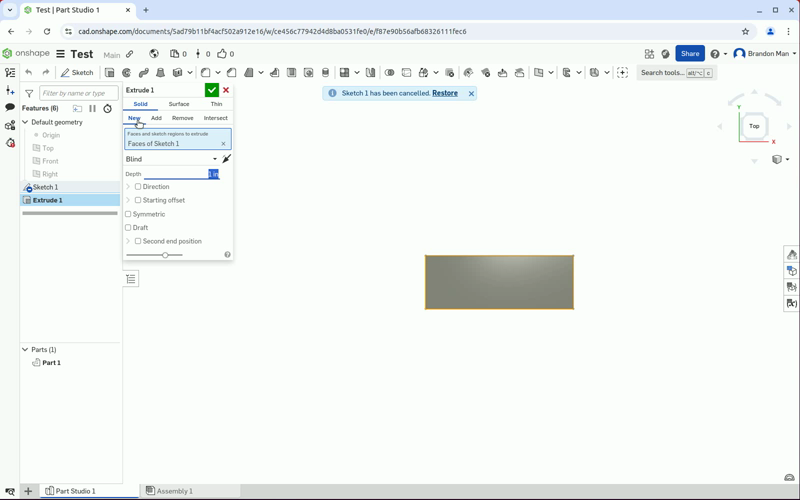
text(0.481)
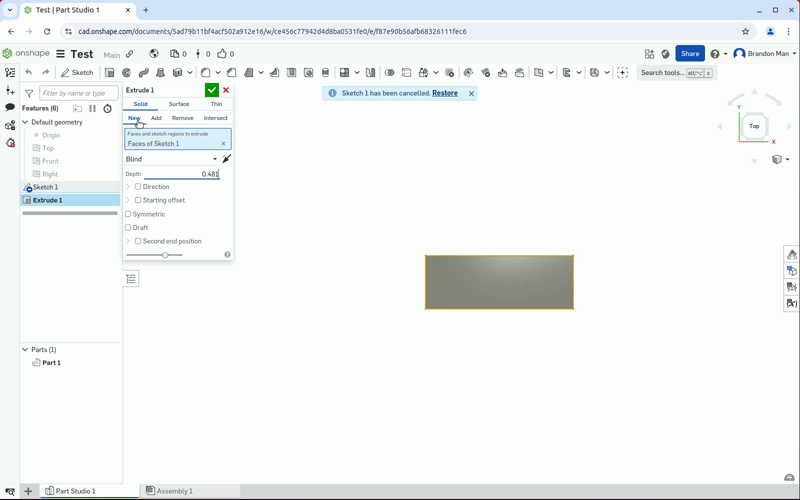
key(enter)
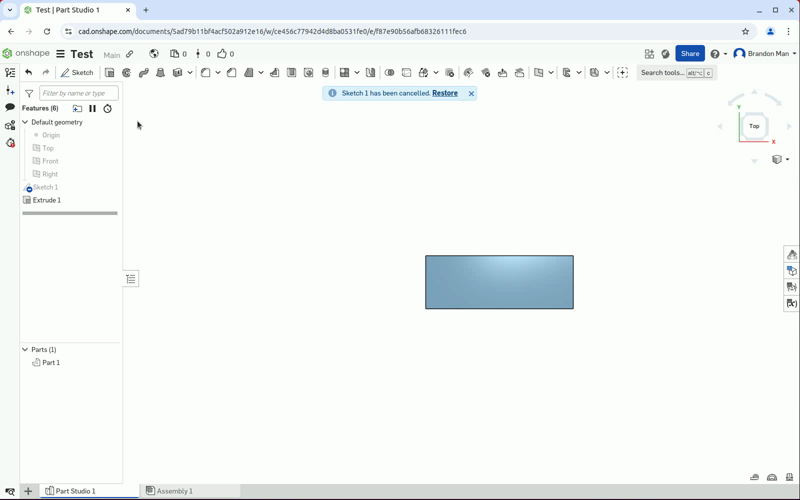
key(shift+h)
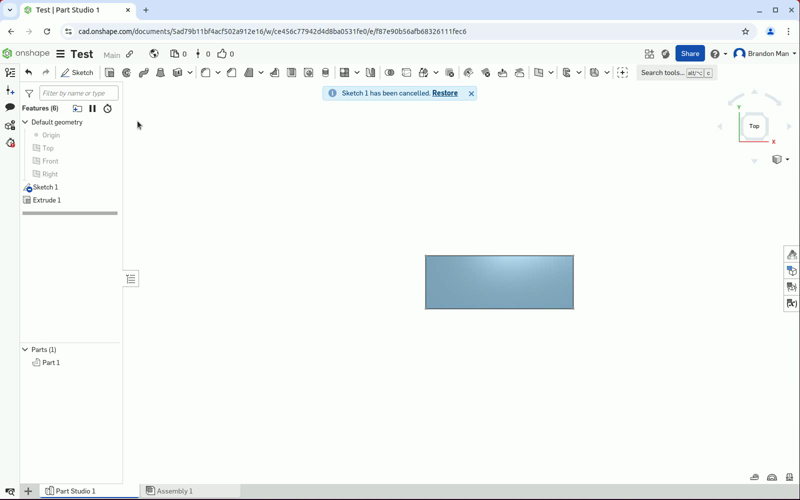
key(shift+h)
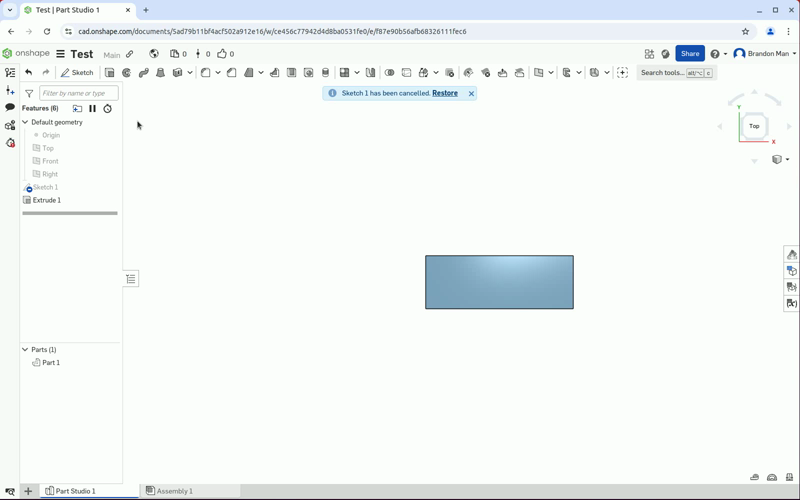
mouse_move(73, 189)
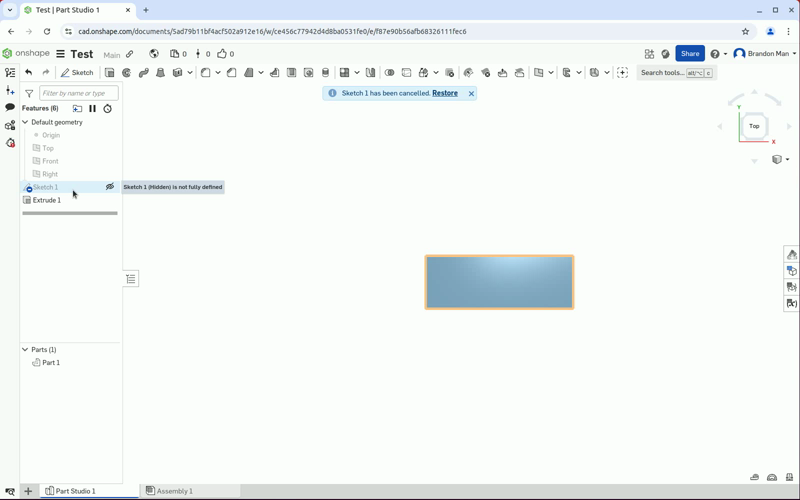
click(73, 189)
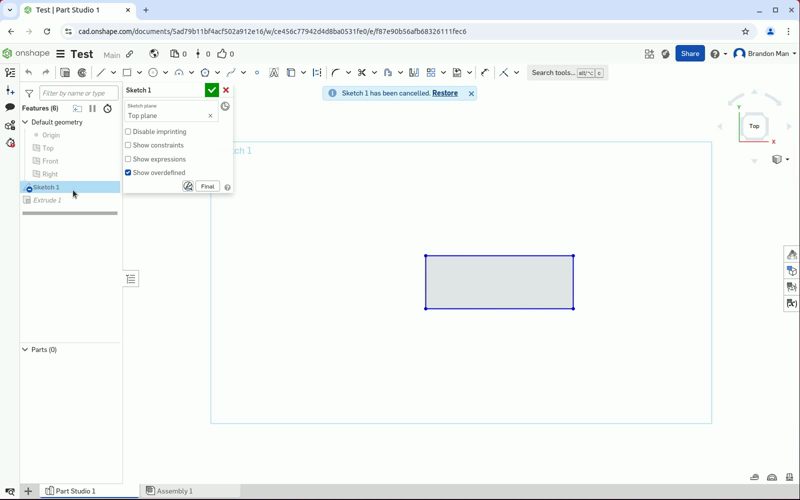
mouse_move(229, 92)
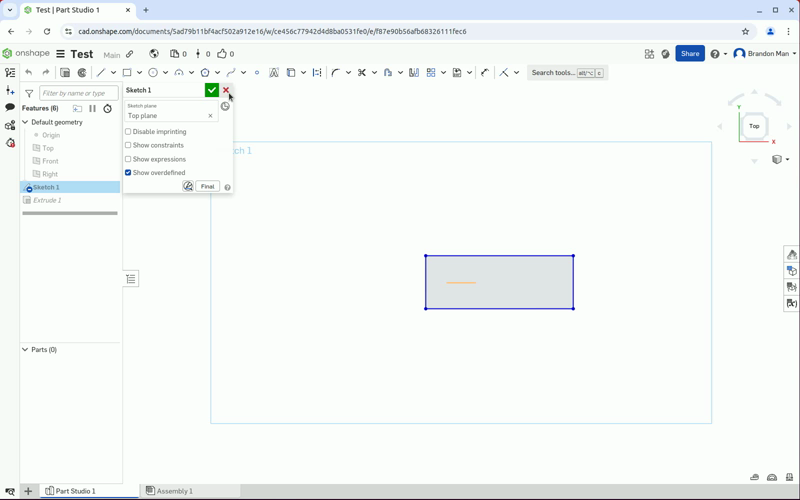
click(229, 92)
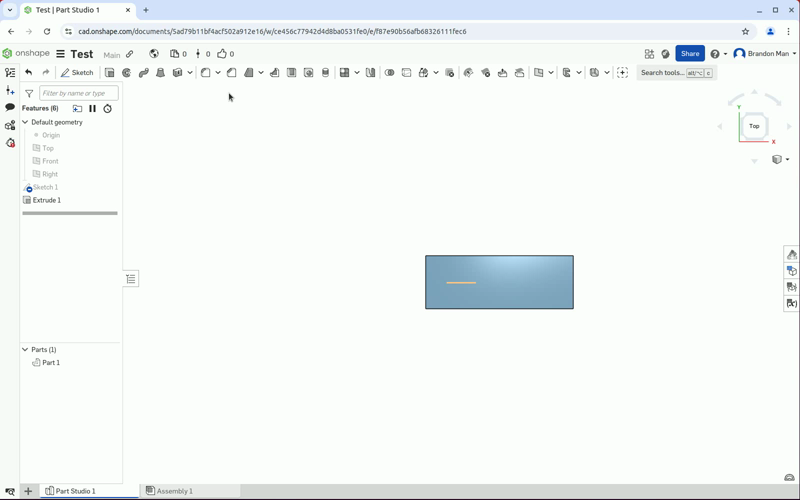
mouse_move(541, 75)
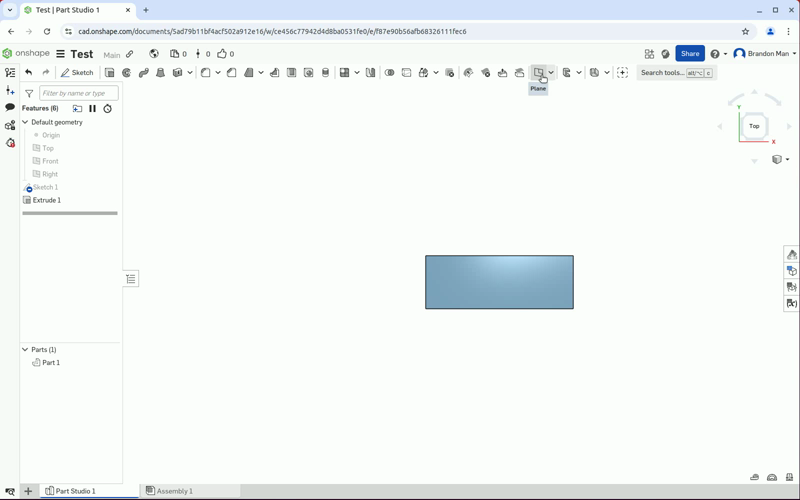
click(541, 75)
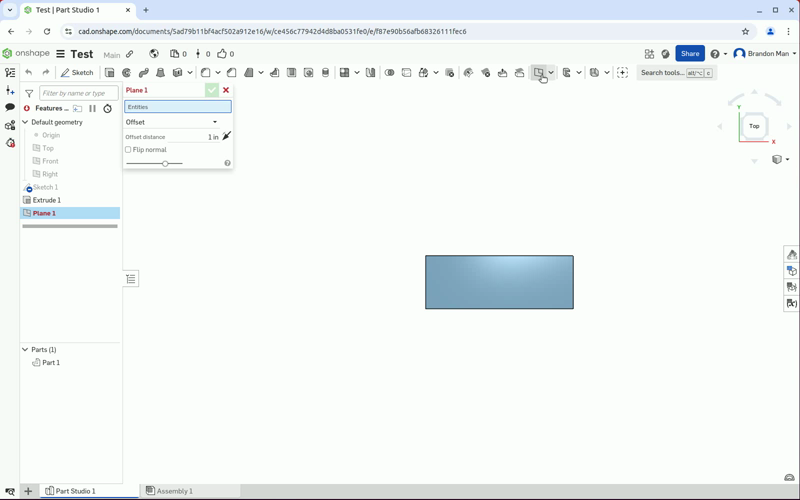
mouse_move(73, 150)
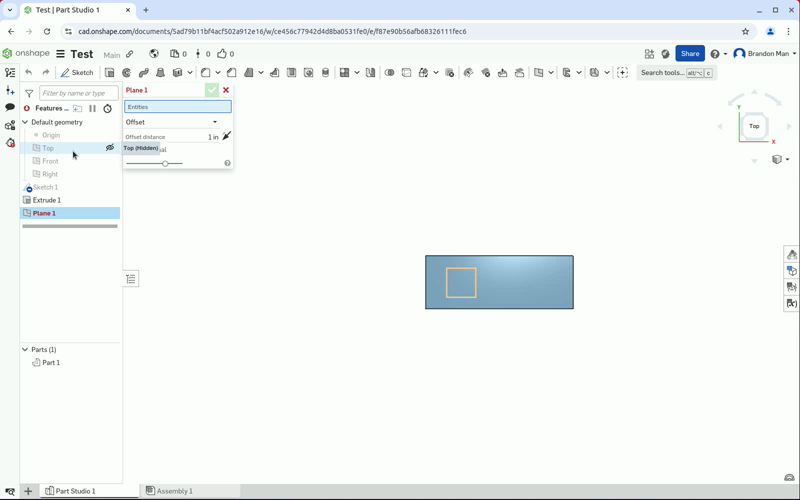
click(73, 150)
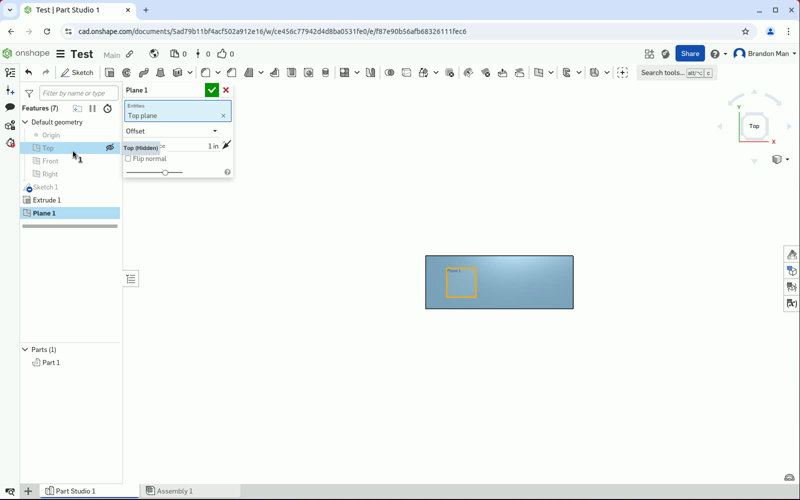
key(tab, 2)
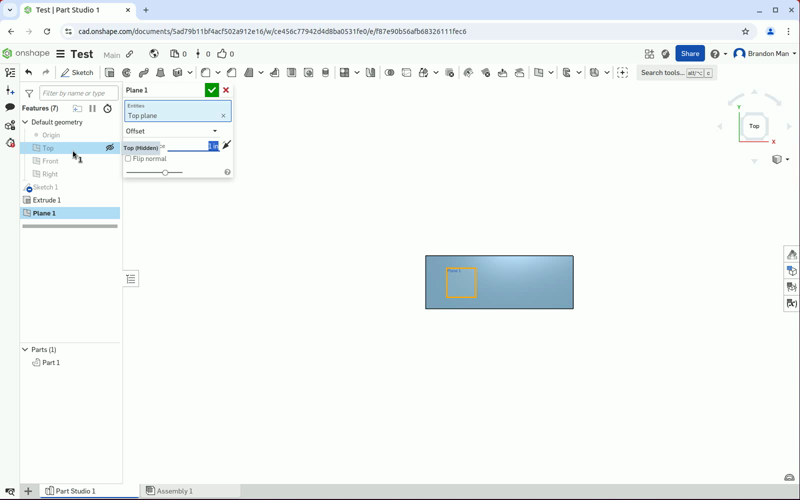
text(0.493)
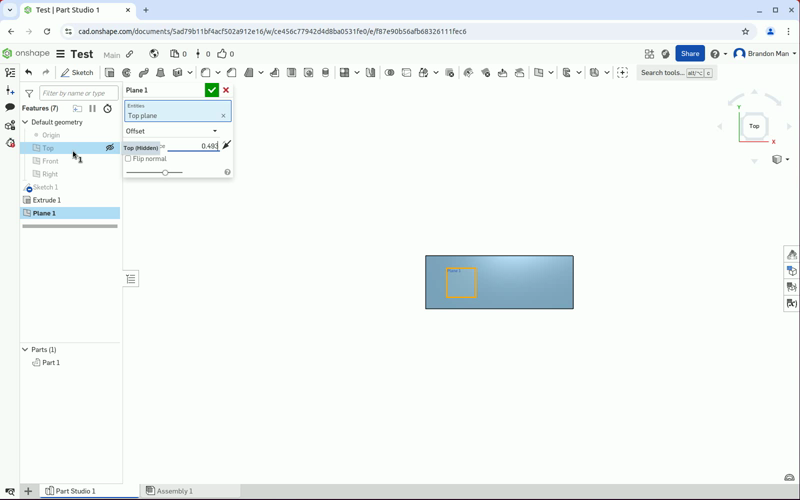
key(enter, 2)
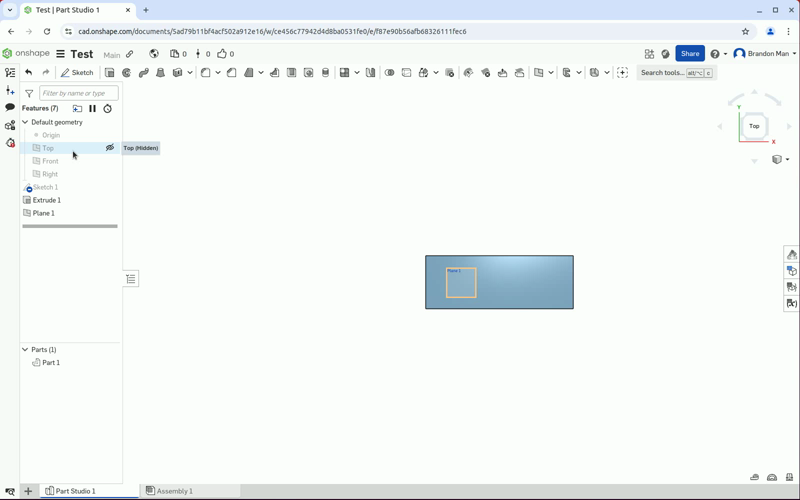
key(shift+s)
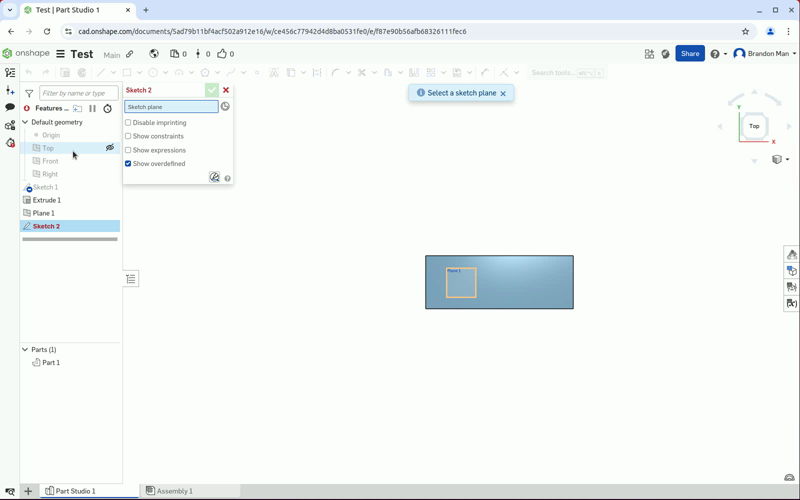
mouse_move(73, 215)
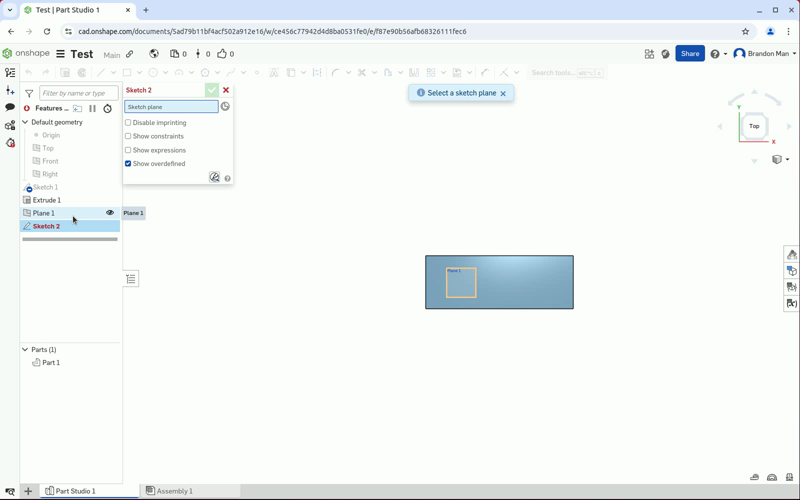
click(73, 215)
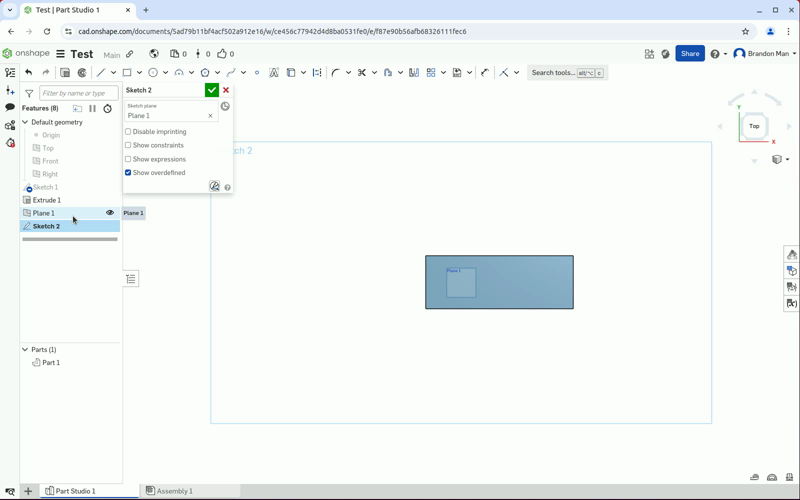
mouse_move(73, 352)
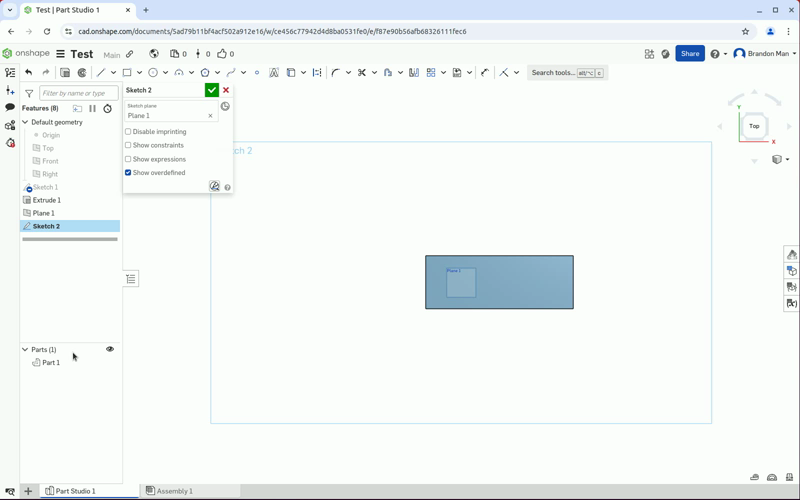
key(y)
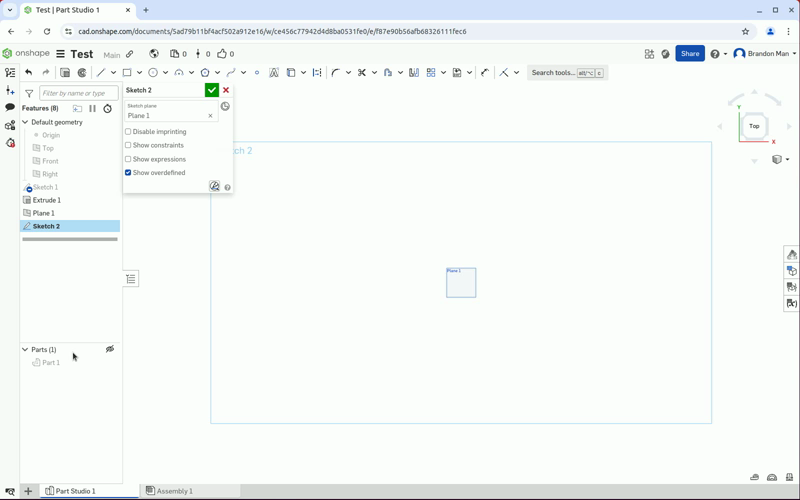
key(c)
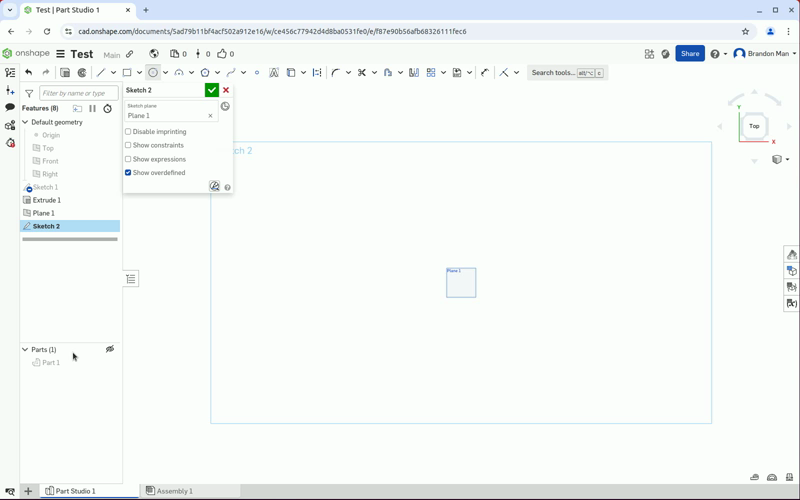
key_down(shift)
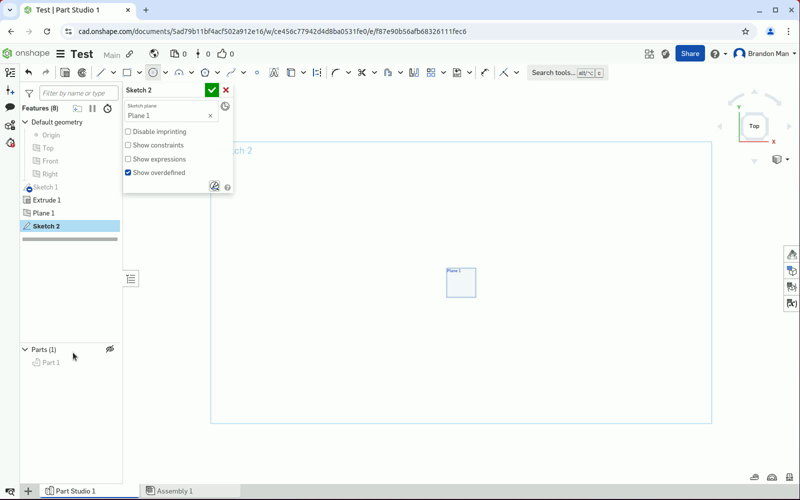
mouse_move(453, 282)
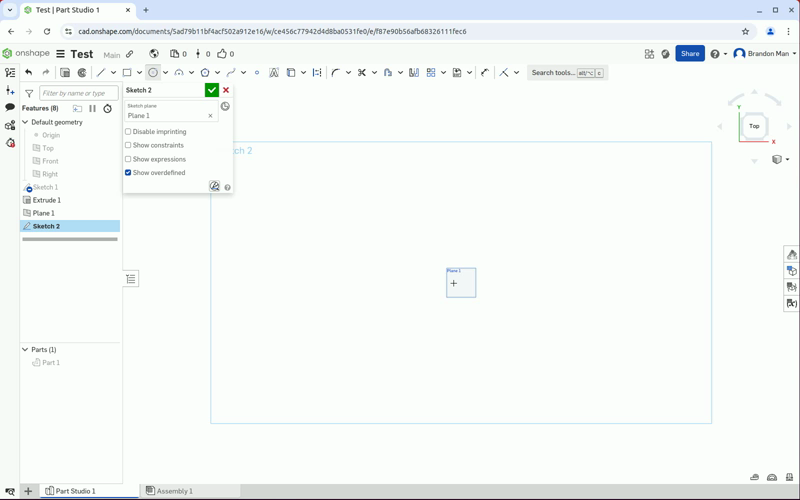
click(453, 282)
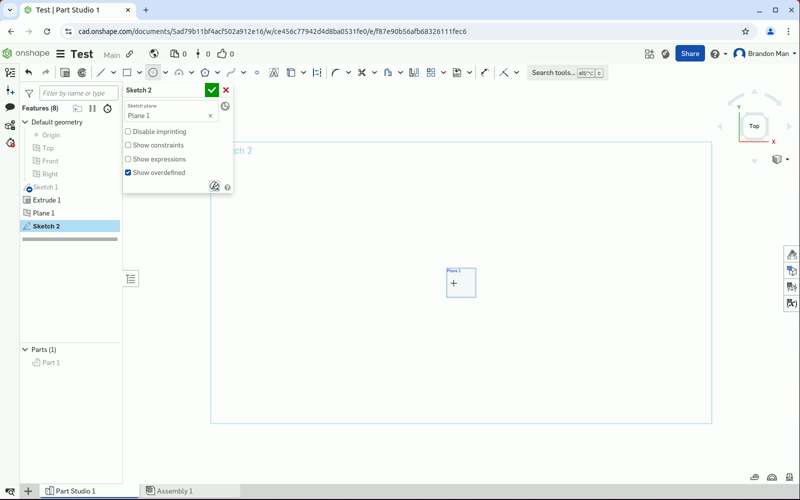
key_up(shift)
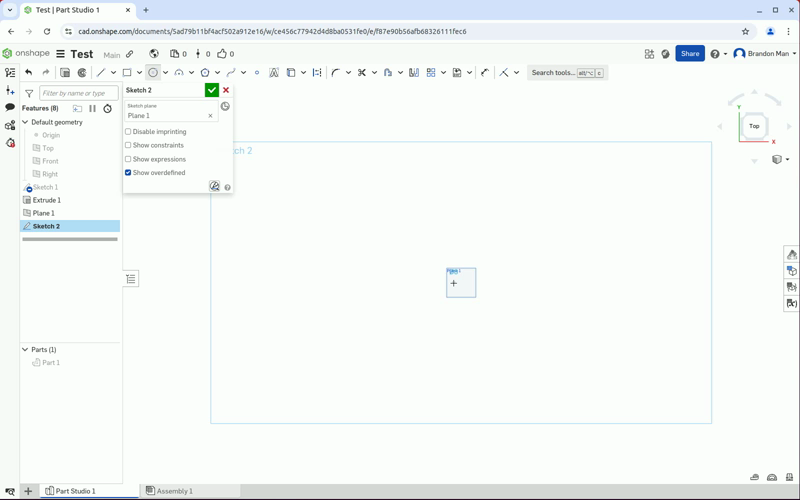
mouse_move(454, 282)
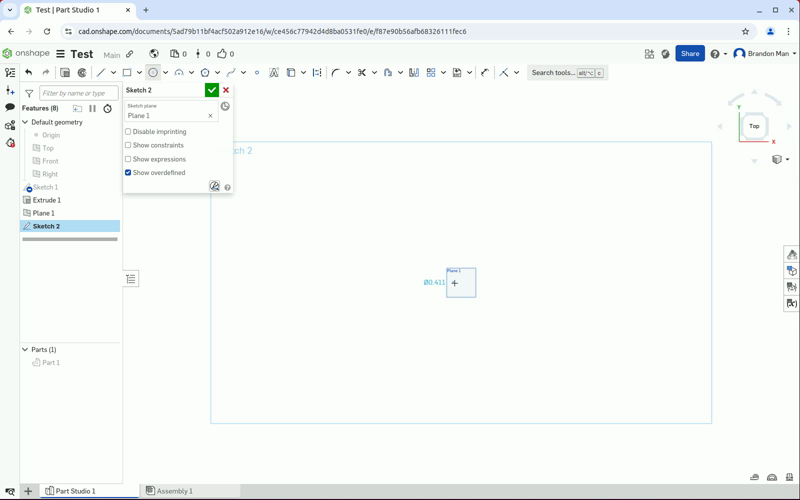
scroll(6)
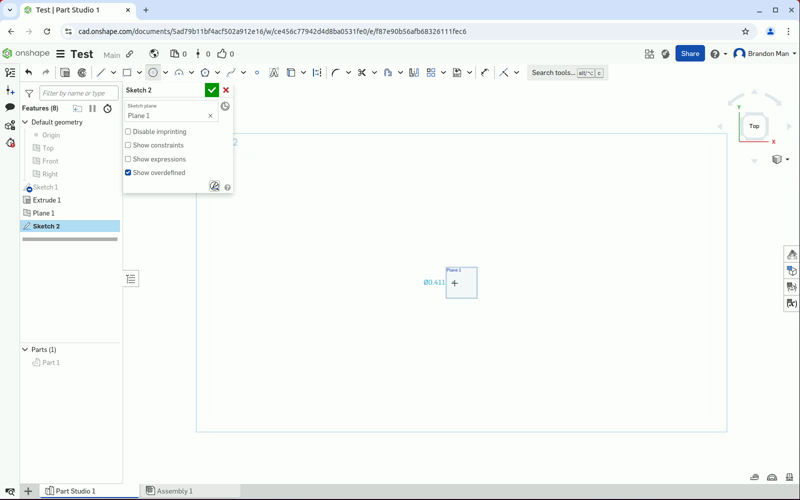
scroll(6)
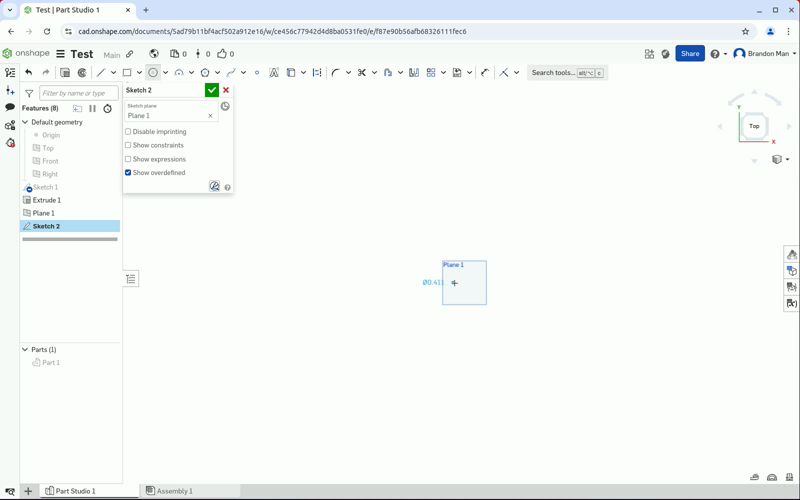
scroll(6)
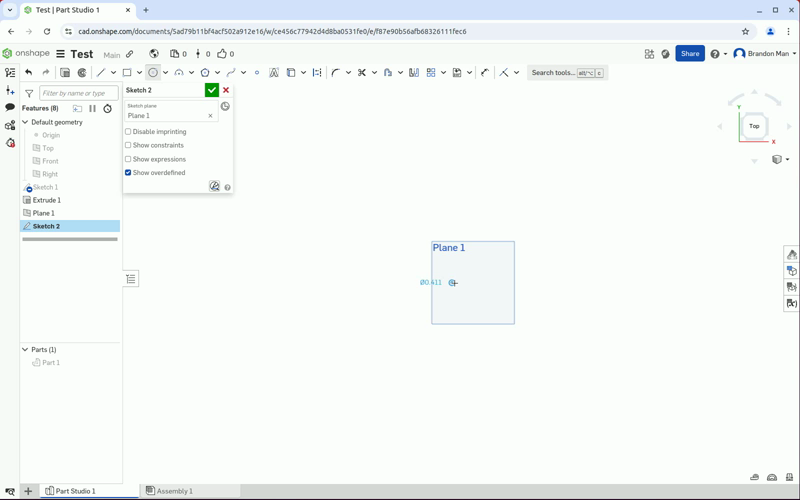
scroll(6)
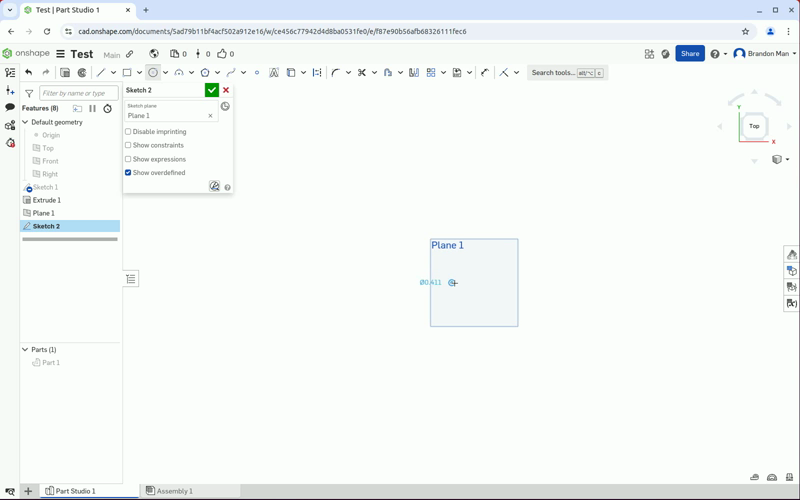
scroll(6)
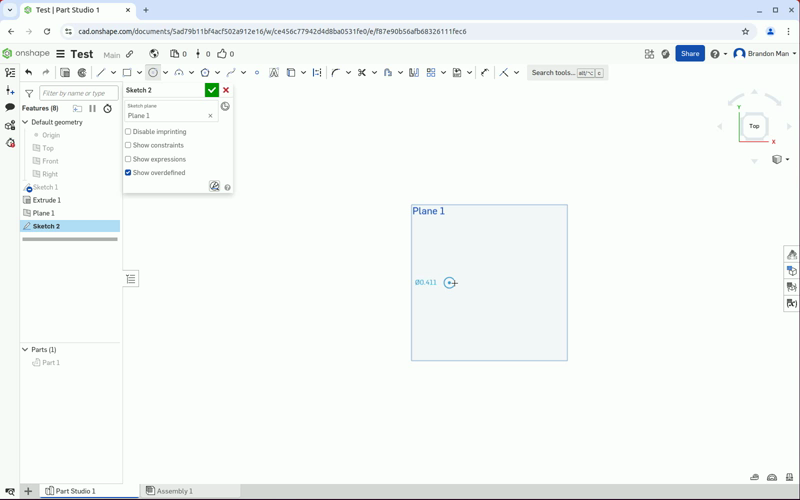
scroll(6)
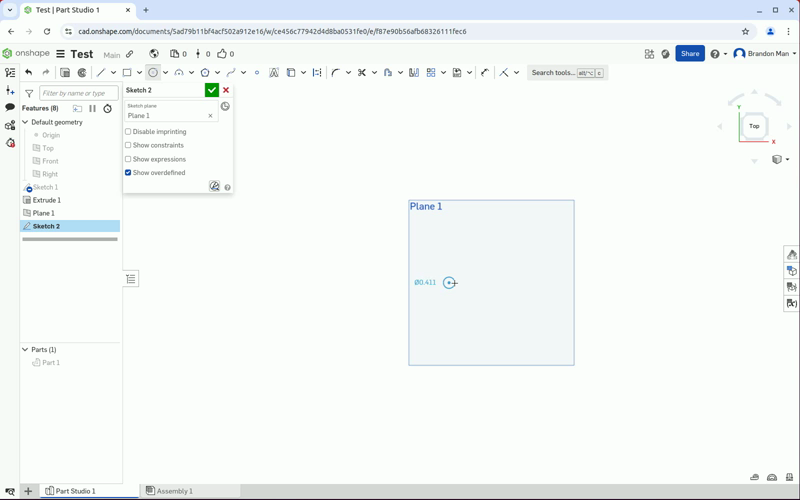
scroll(6)
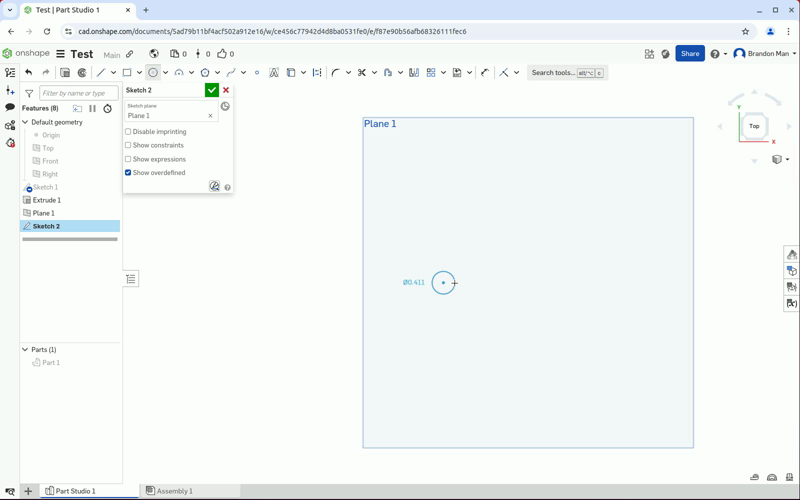
click(454, 282)
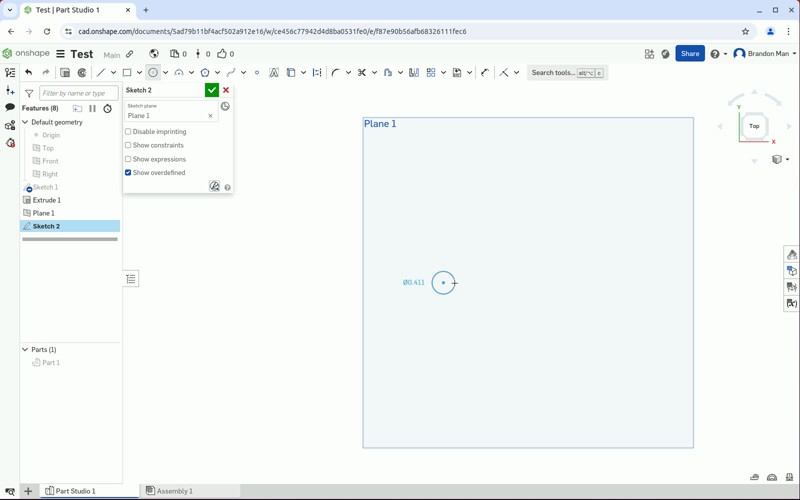
scroll(-6)
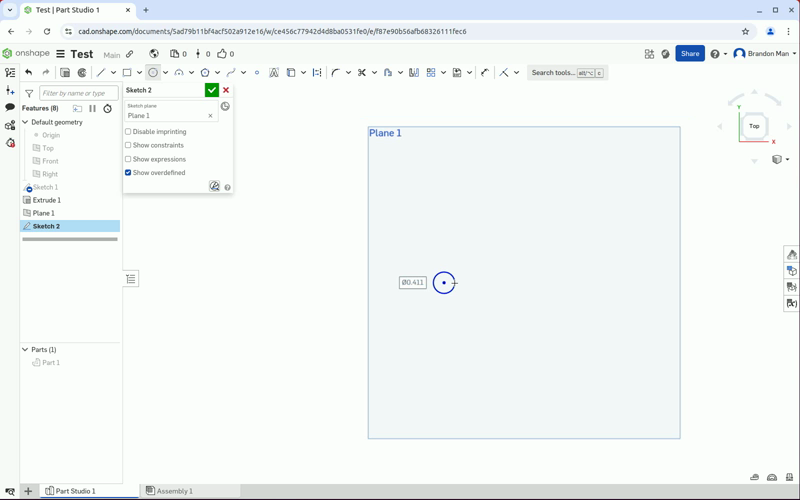
scroll(-6)
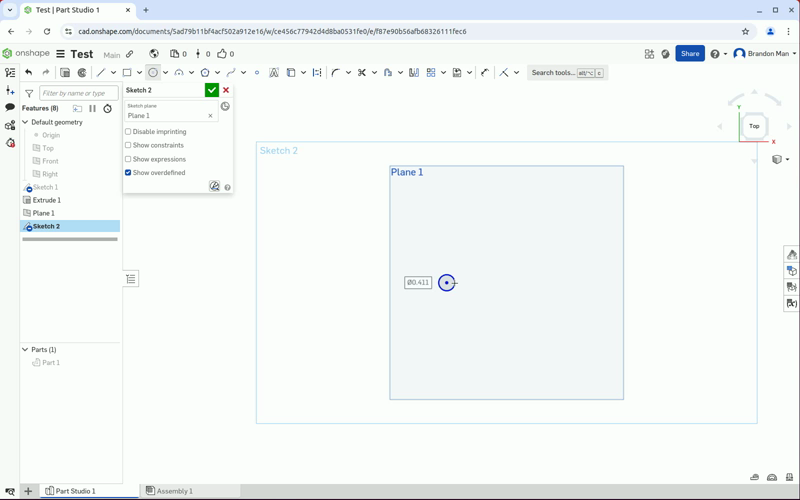
scroll(-6)
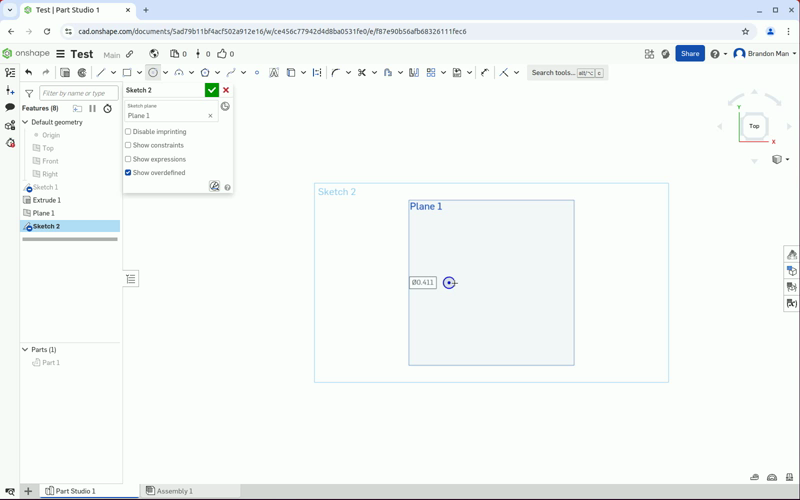
scroll(-6)
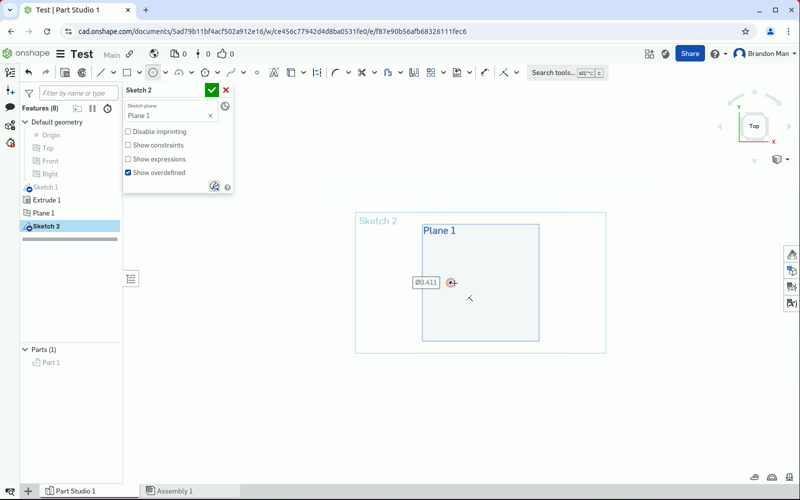
scroll(-6)
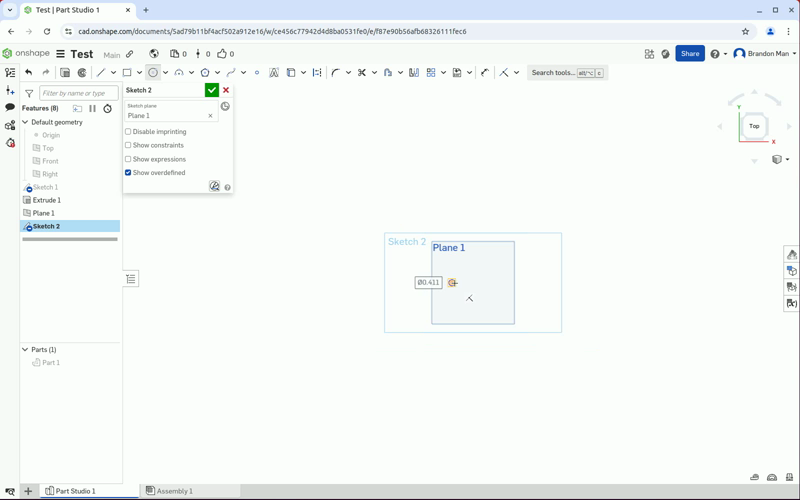
scroll(-6)
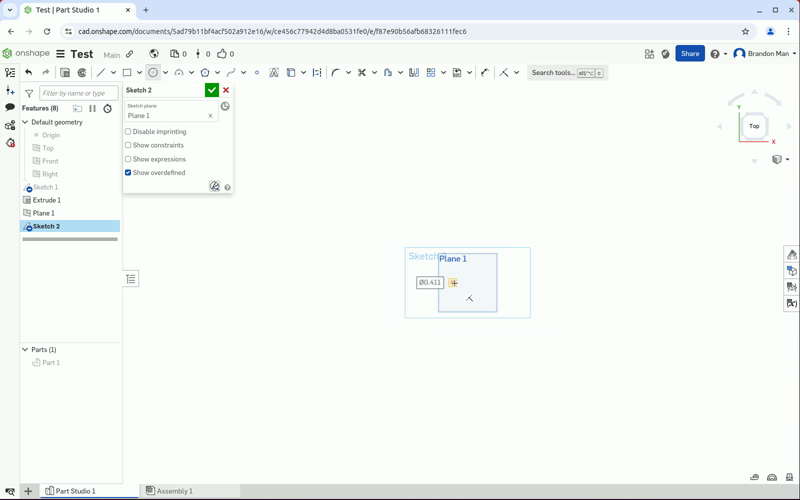
scroll(-6)
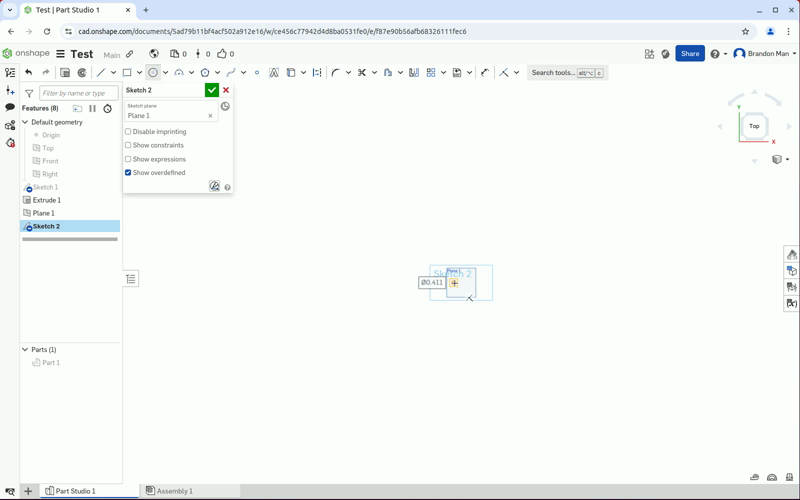
key(esc)
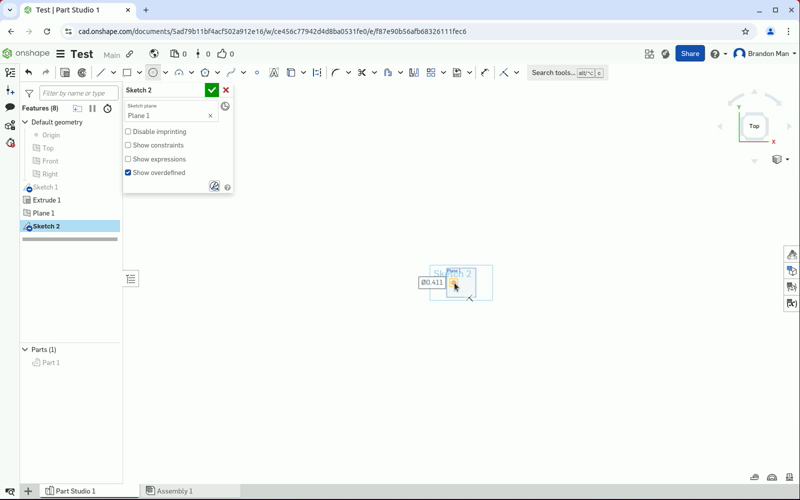
mouse_move(454, 283)
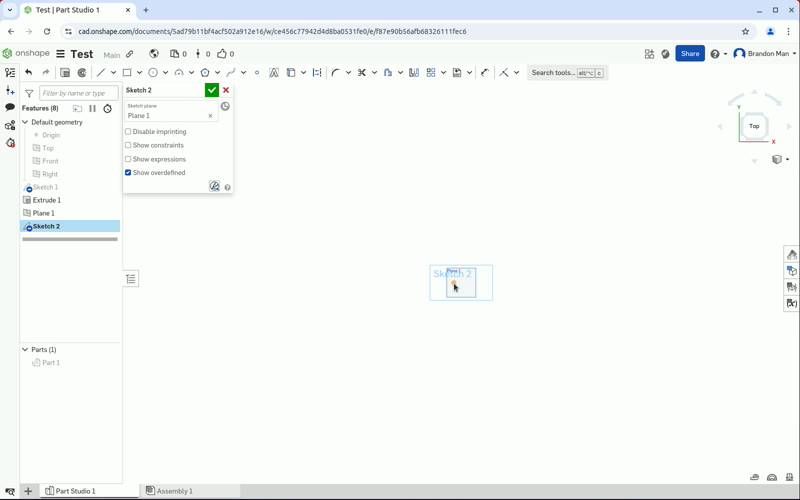
scroll(6)
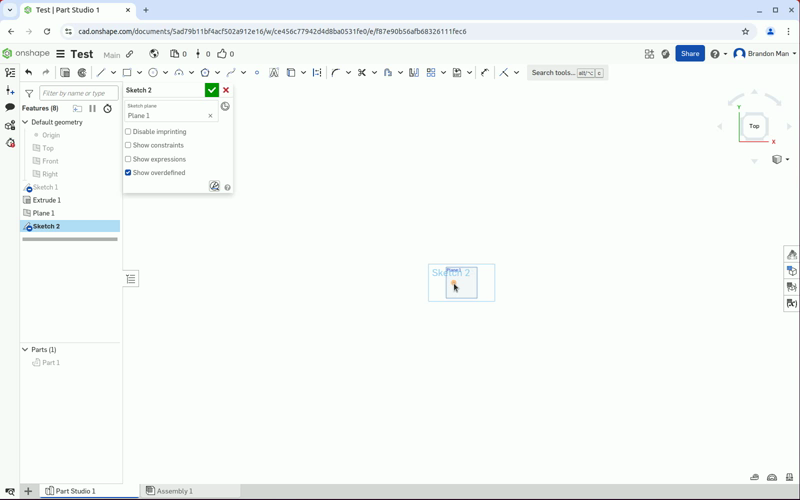
scroll(6)
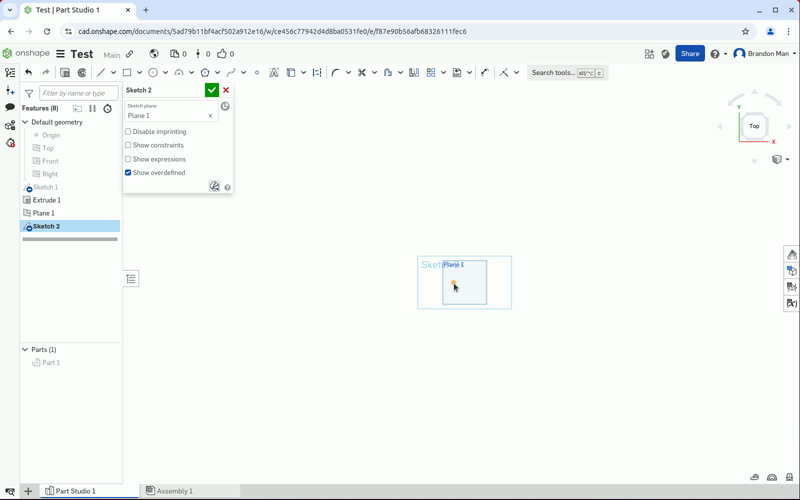
scroll(6)
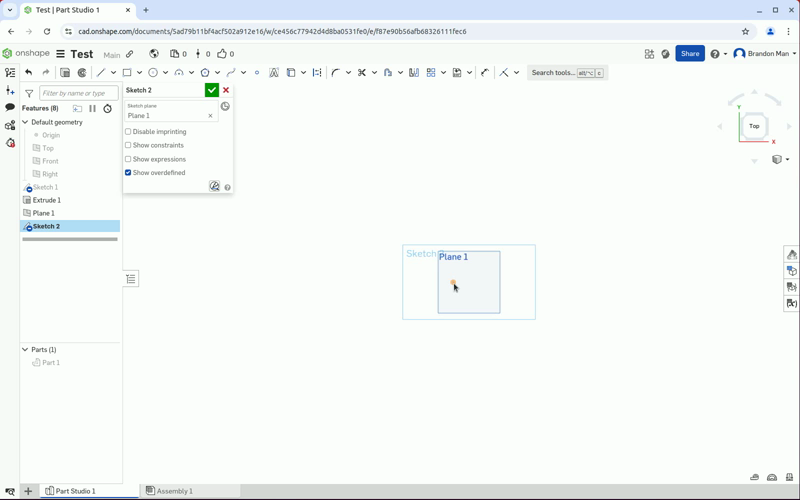
scroll(6)
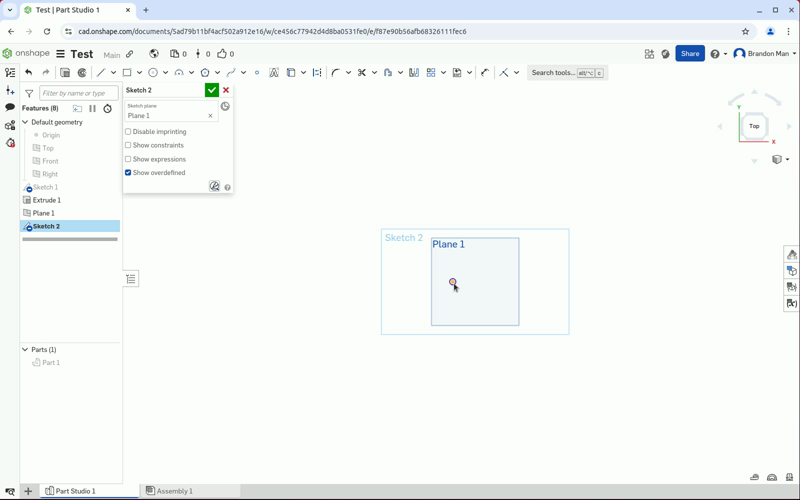
scroll(6)
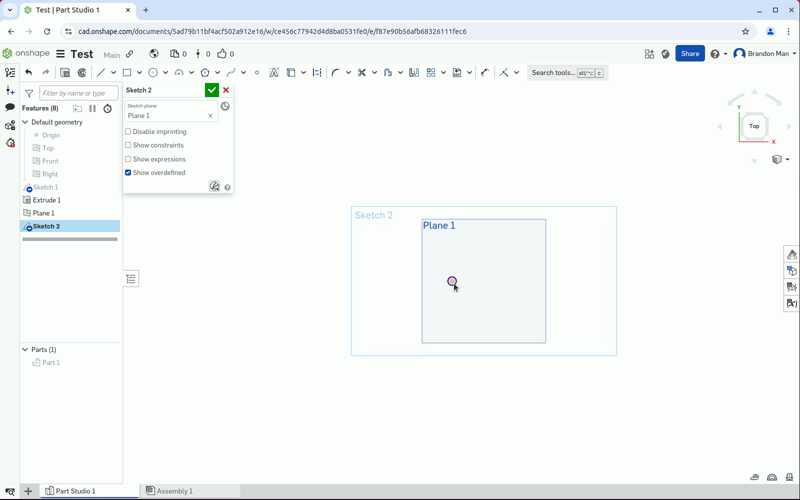
scroll(6)
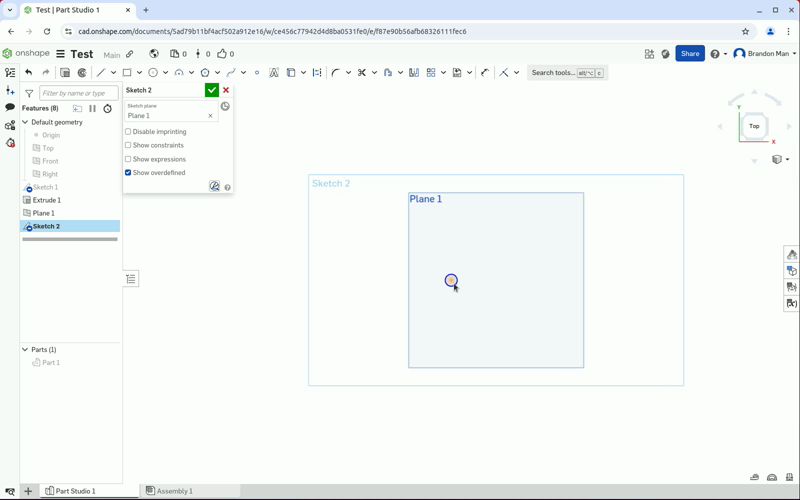
scroll(6)
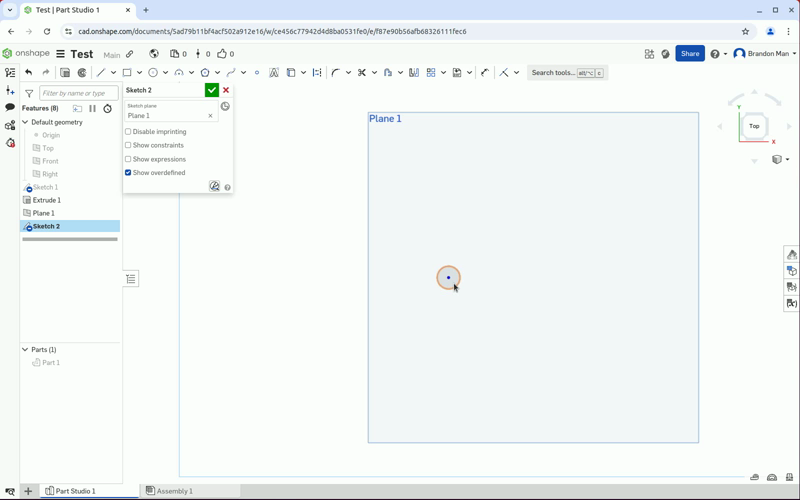
click(454, 283)
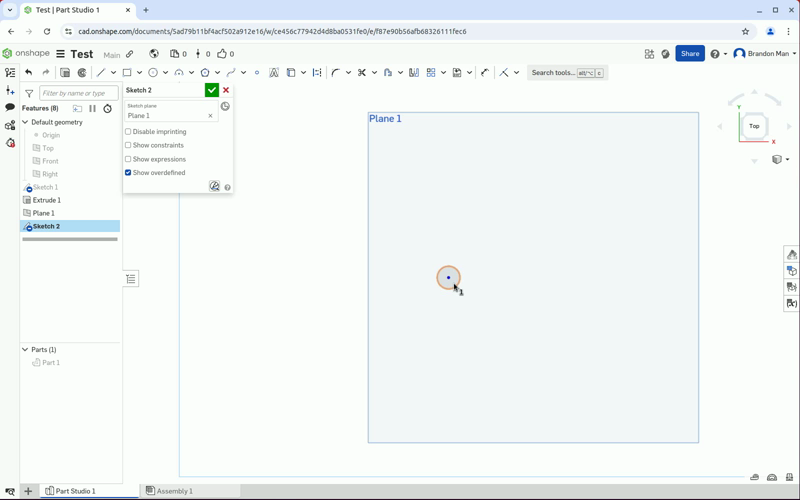
scroll(-6)
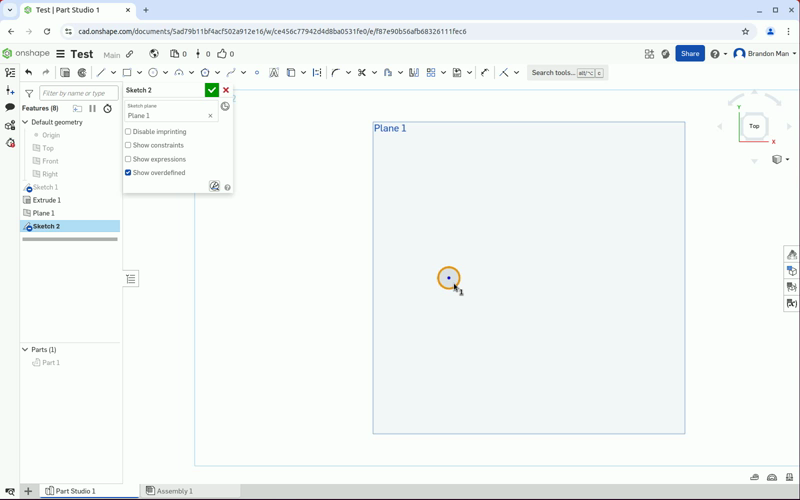
scroll(-6)
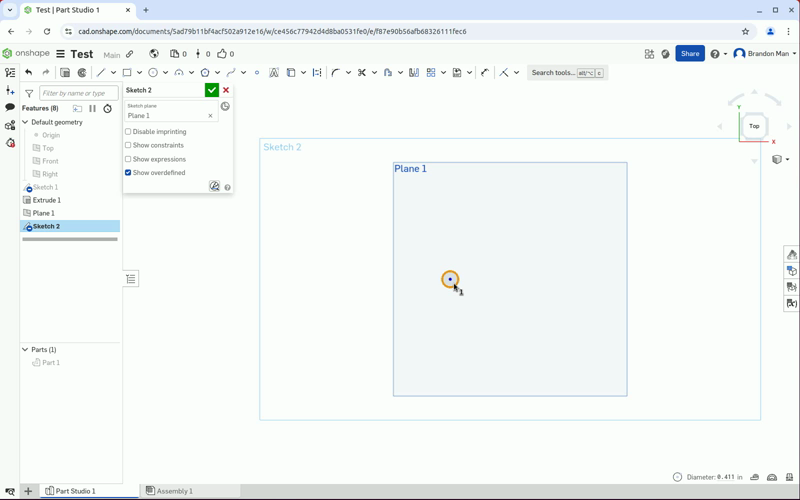
scroll(-6)
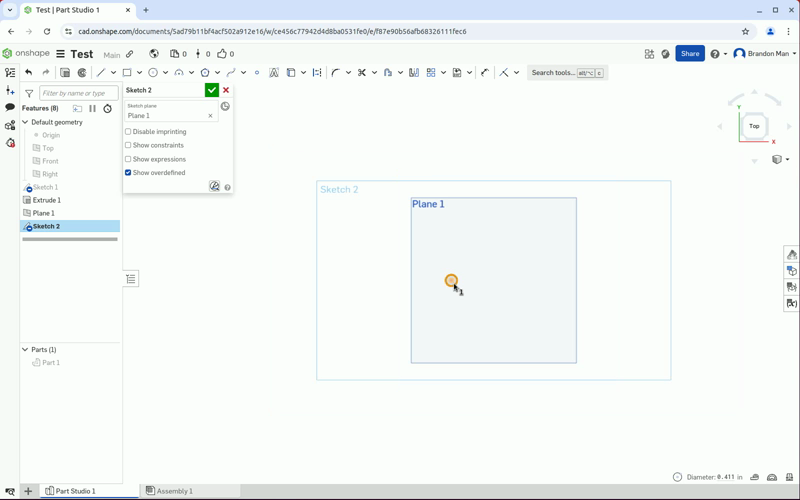
scroll(-6)
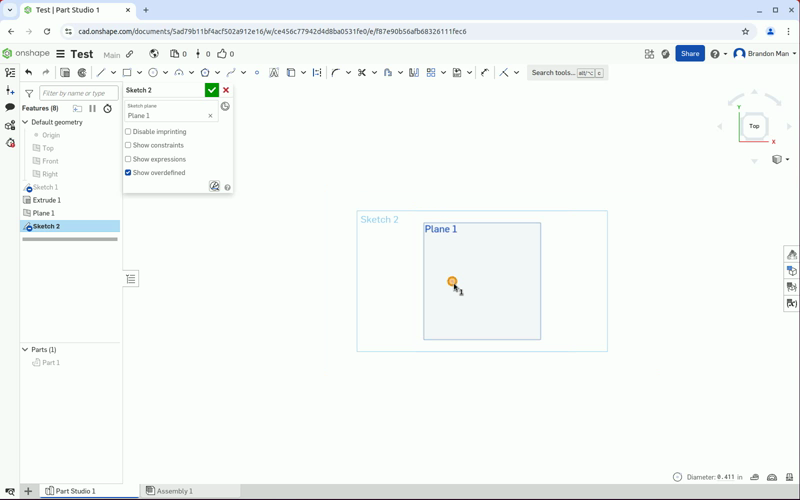
scroll(-6)
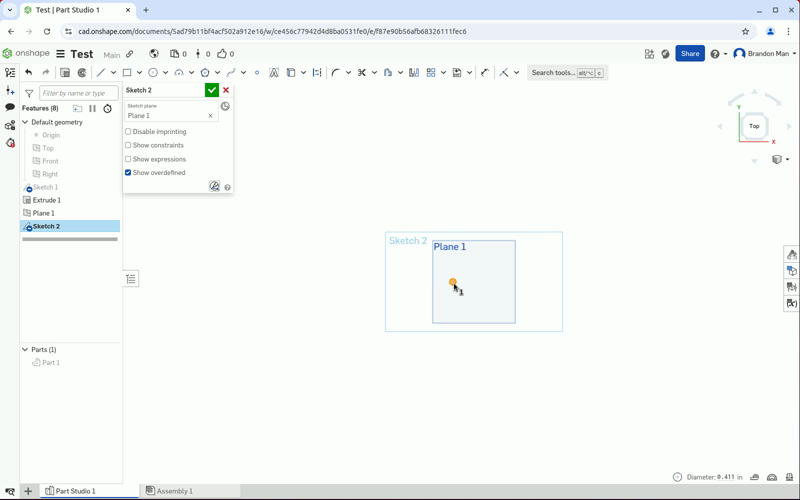
scroll(-6)
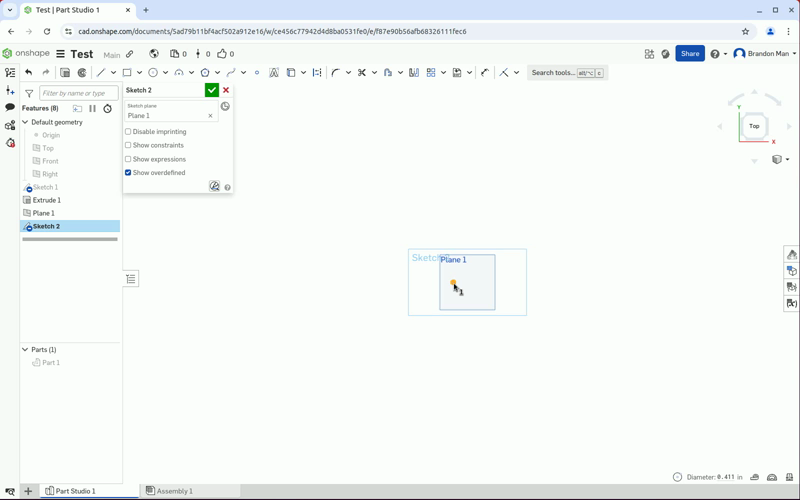
scroll(-6)
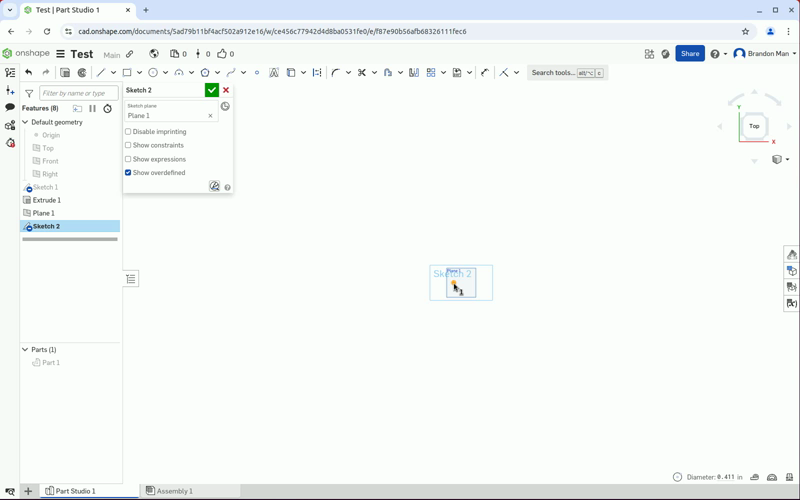
mouse_move(73, 352)
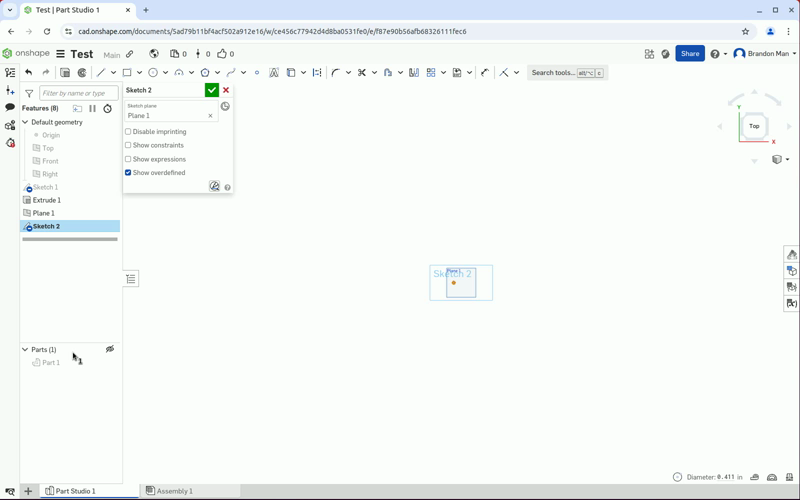
key(shift+y)
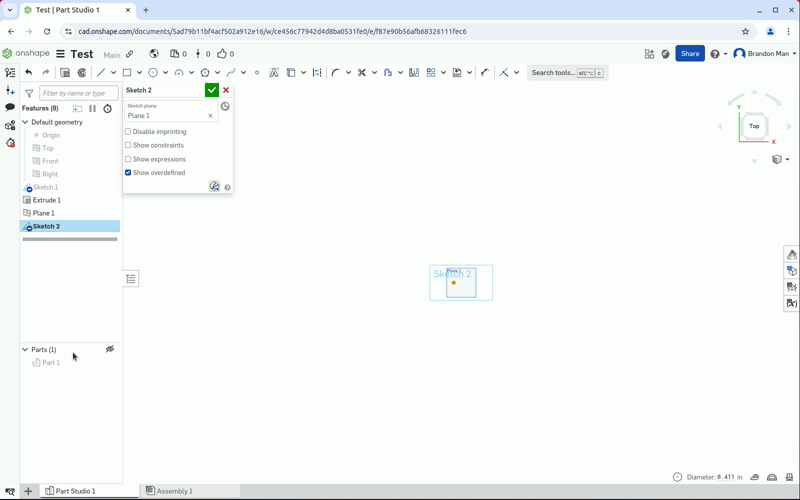
key(shift+e)
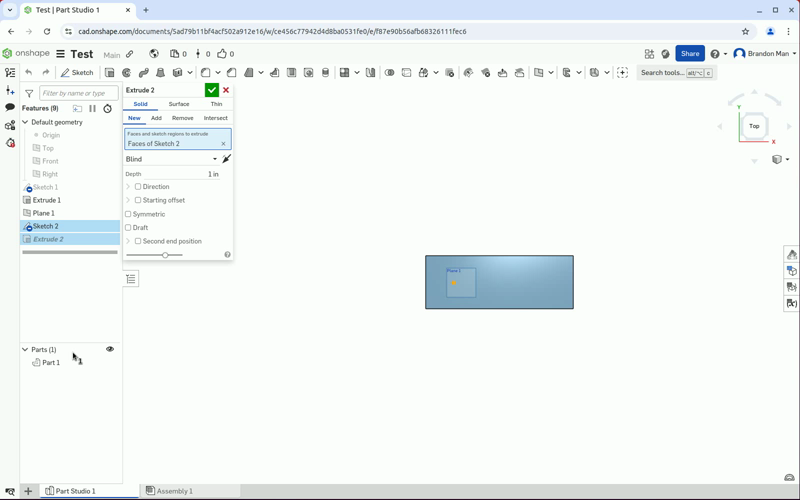
mouse_move(143, 106)
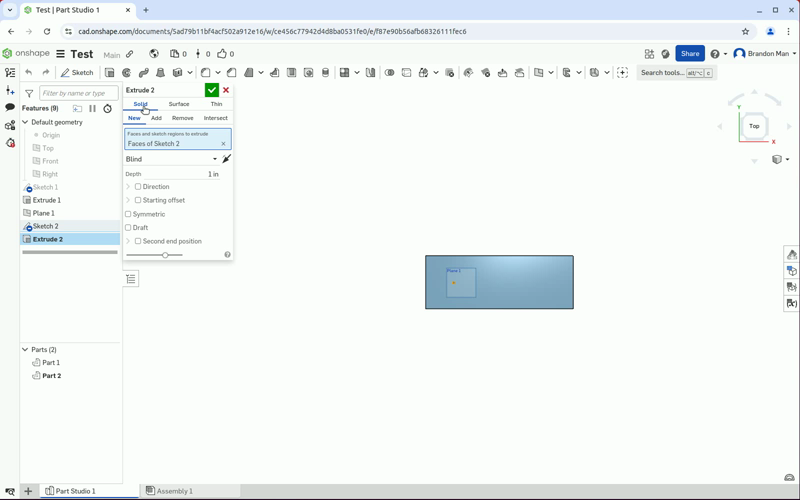
click(143, 106)
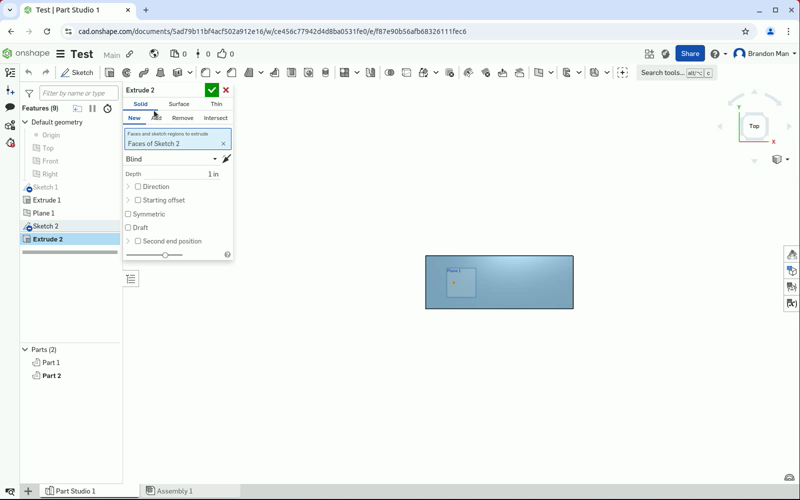
mouse_move(186, 120)
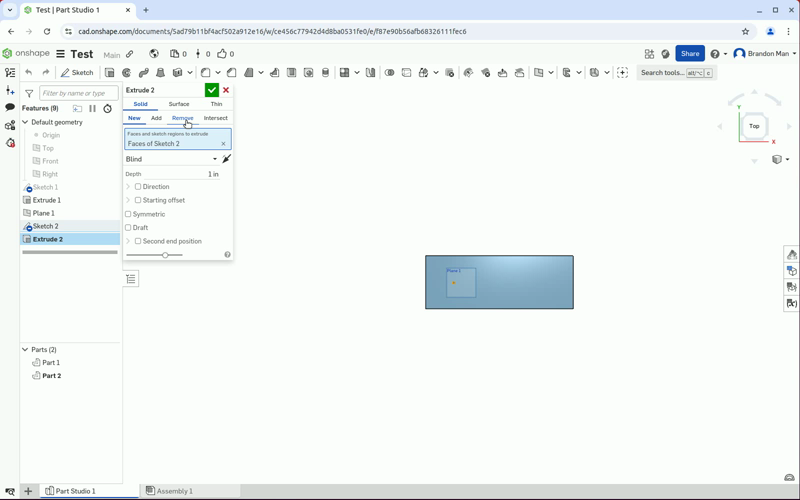
click(186, 120)
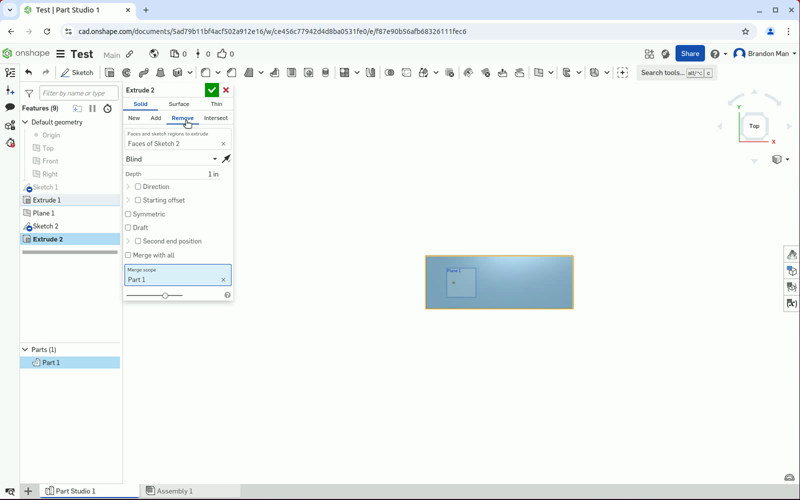
key(tab, 4)
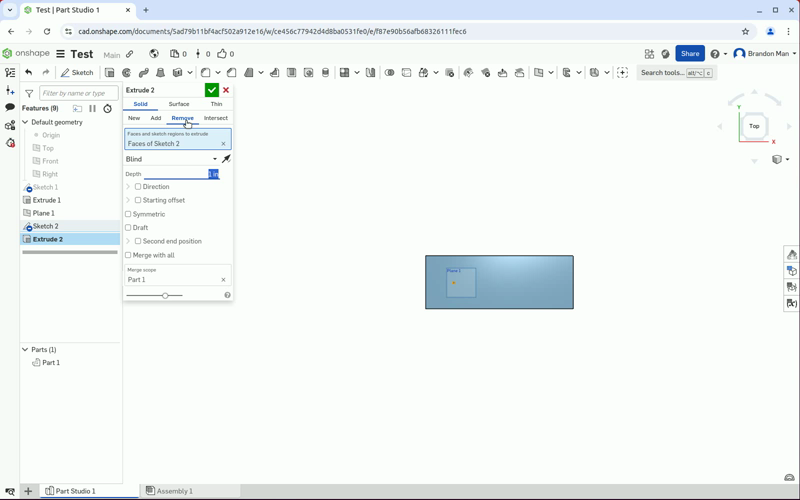
text(0.963)
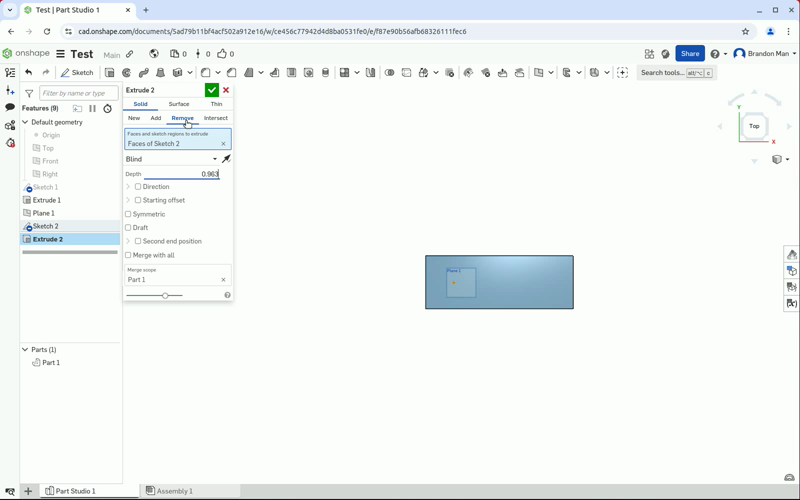
key(tab, 6)
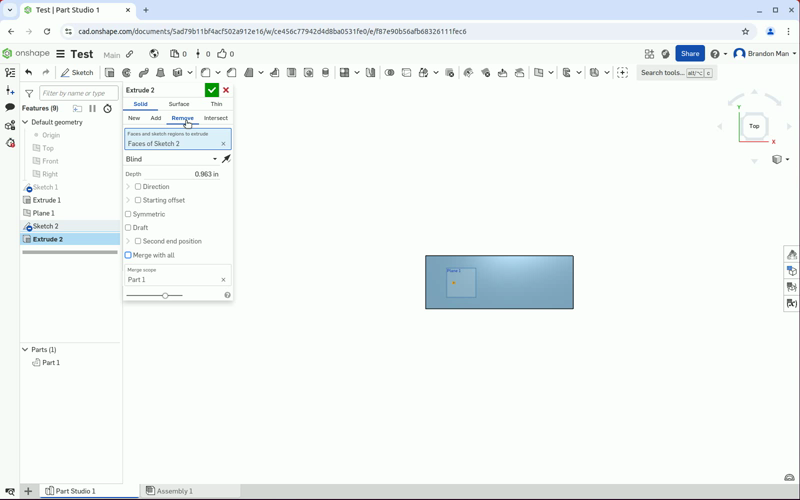
key(space)
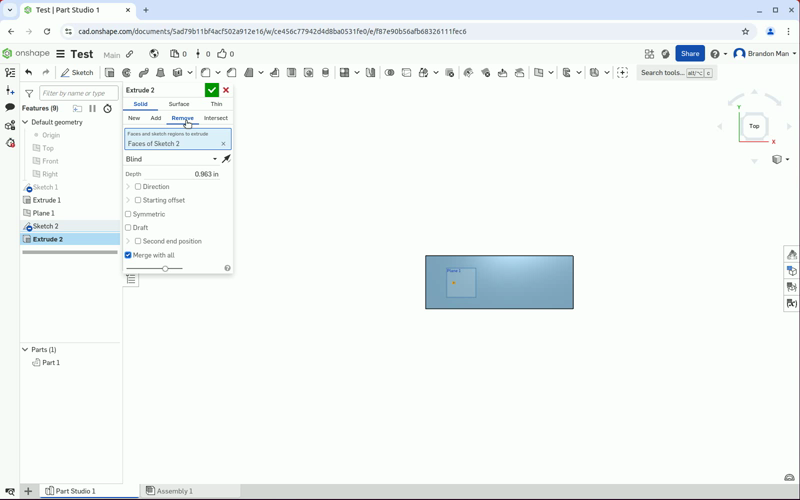
key(enter)
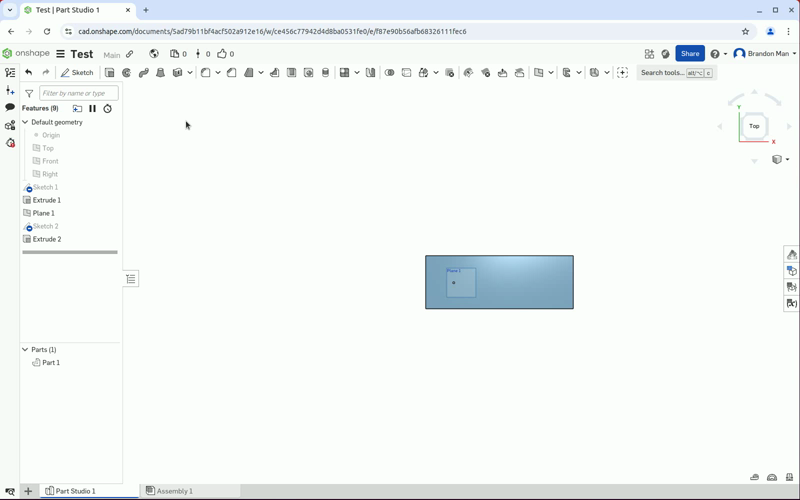
key(shift+h)
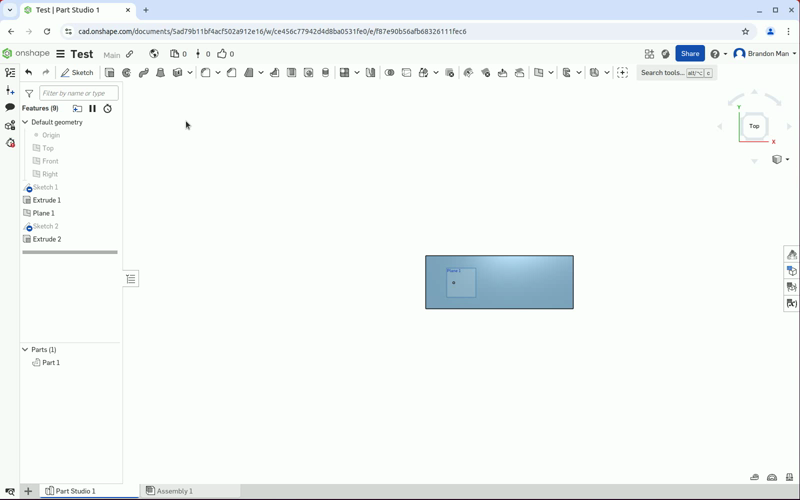
key(shift+h)
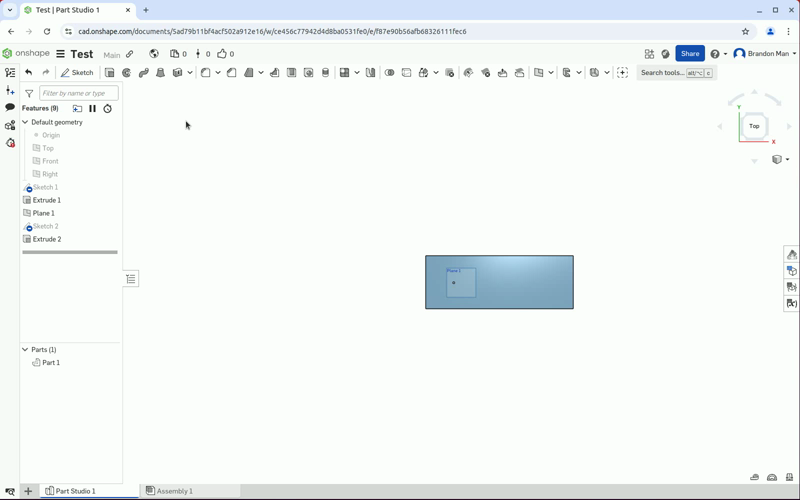
mouse_move(73, 189)
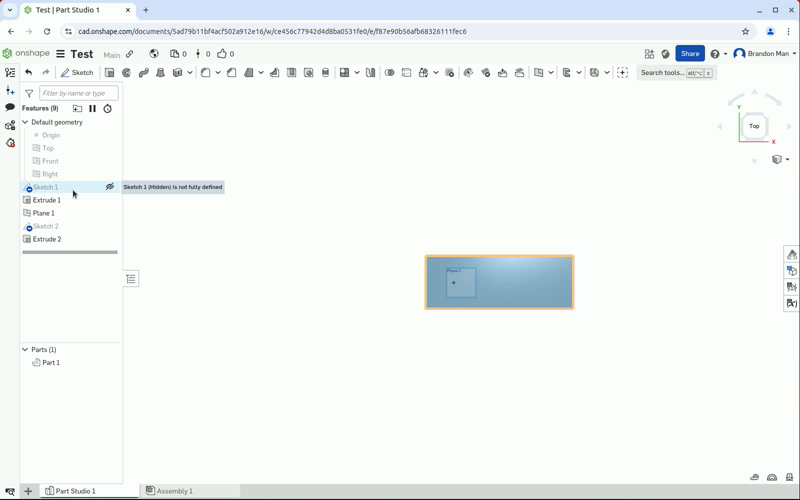
click(73, 189)
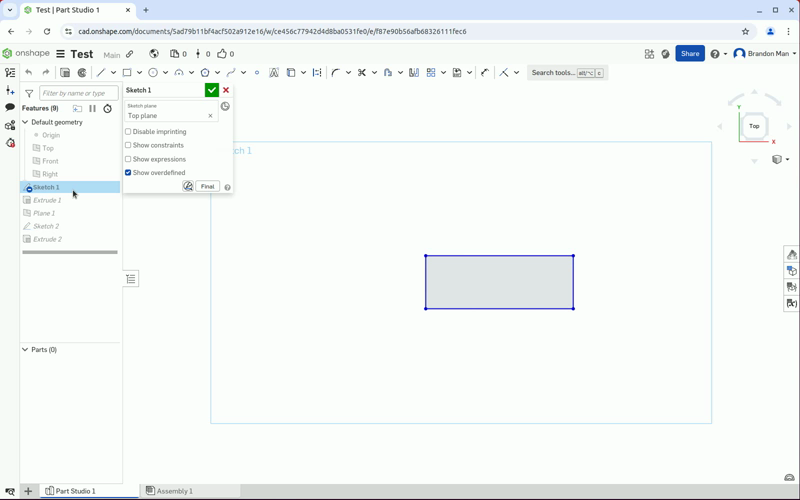
mouse_move(229, 92)
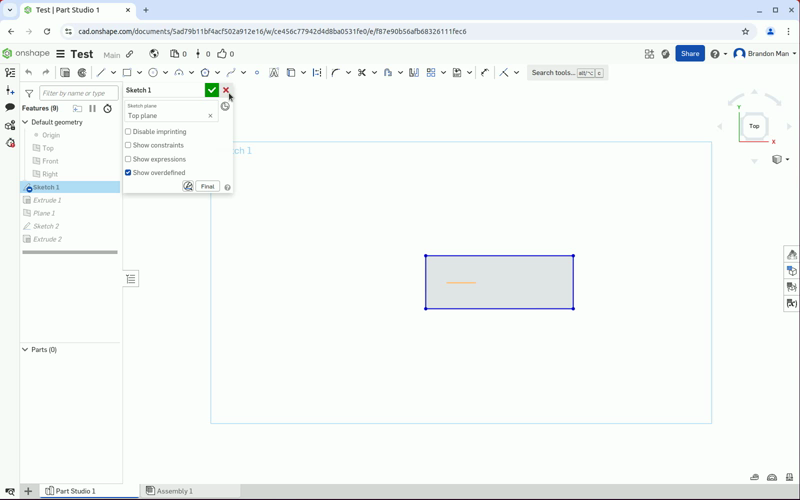
click(229, 92)
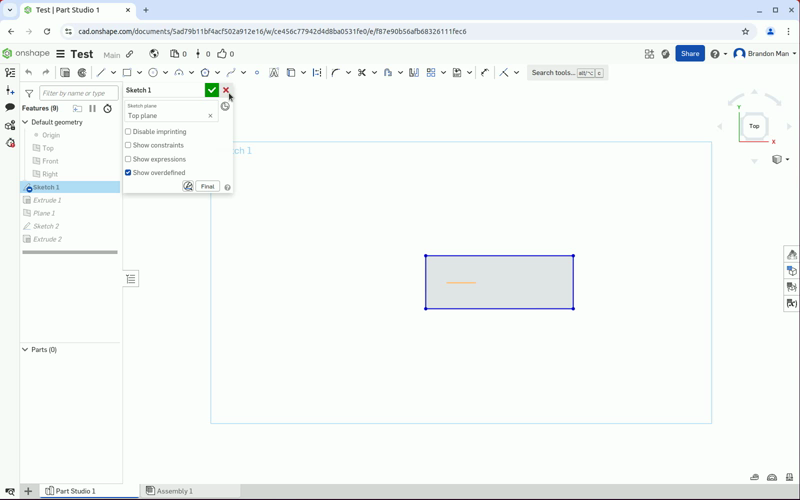
key(shift+s)
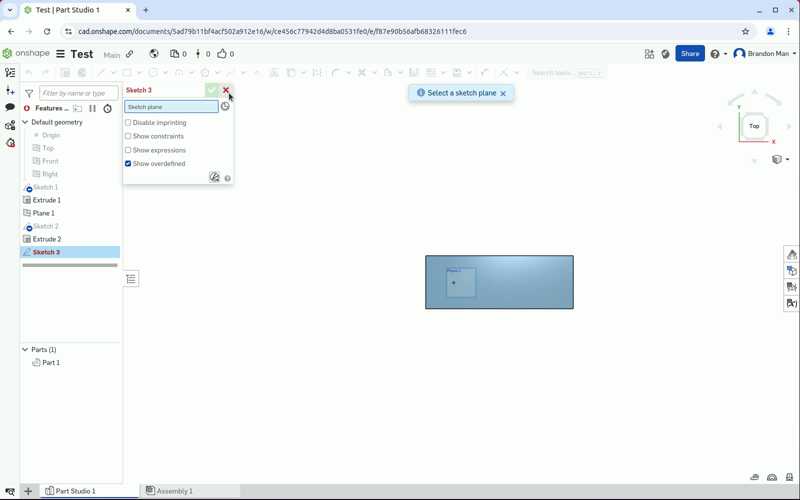
mouse_move(73, 215)
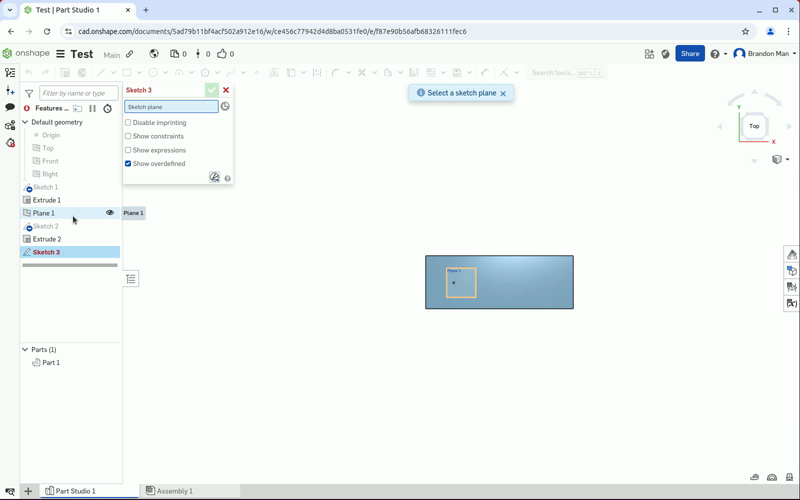
click(73, 215)
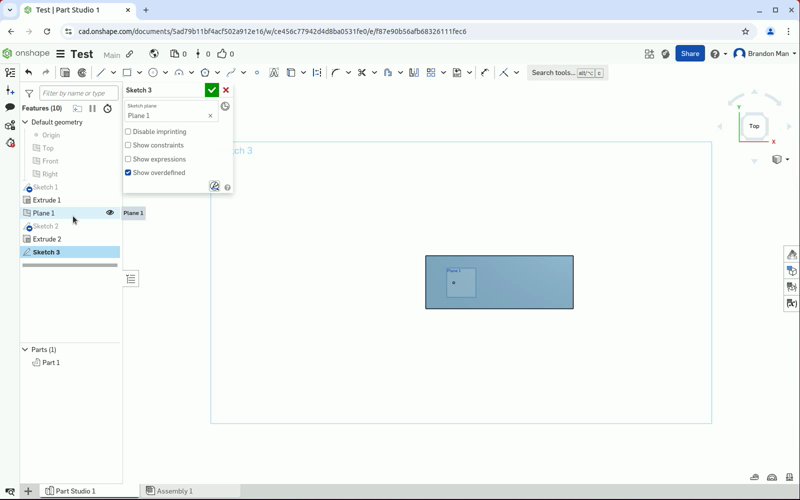
mouse_move(73, 352)
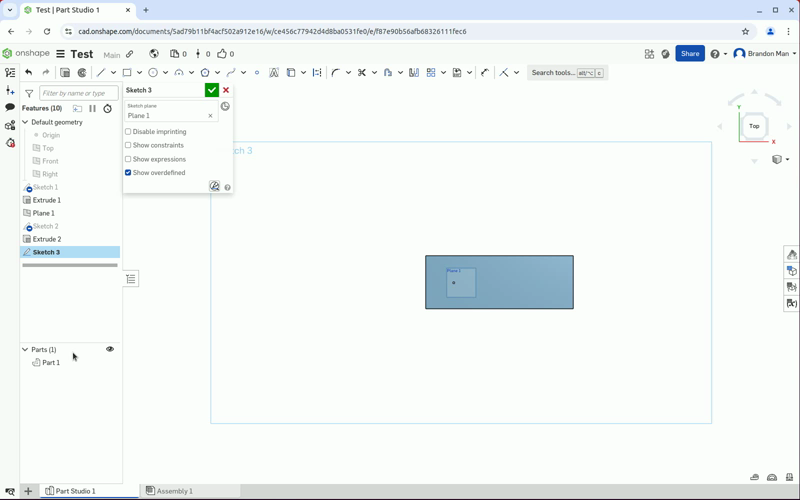
key(y)
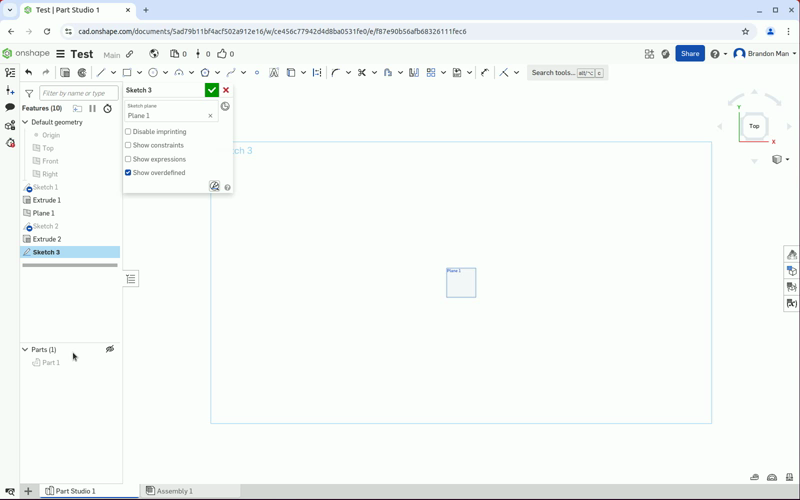
key(c)
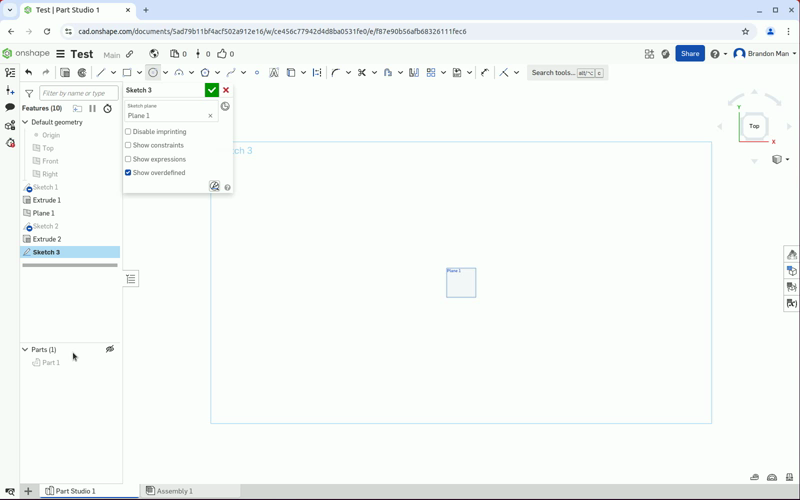
key_down(shift)
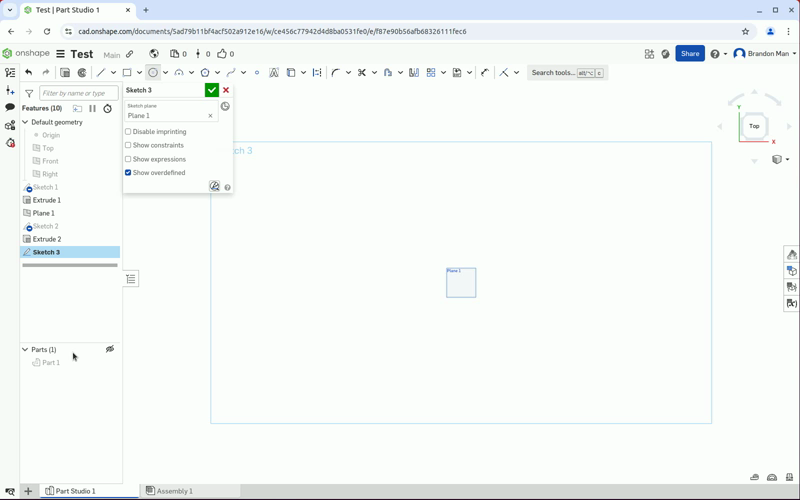
mouse_move(467, 282)
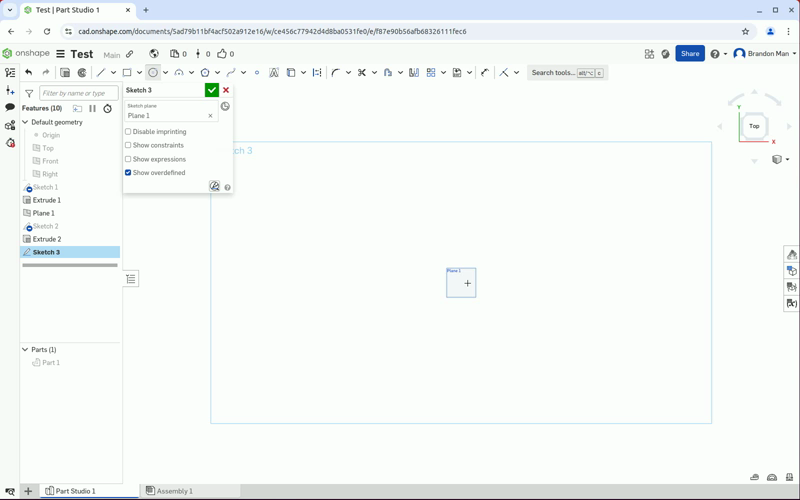
click(467, 282)
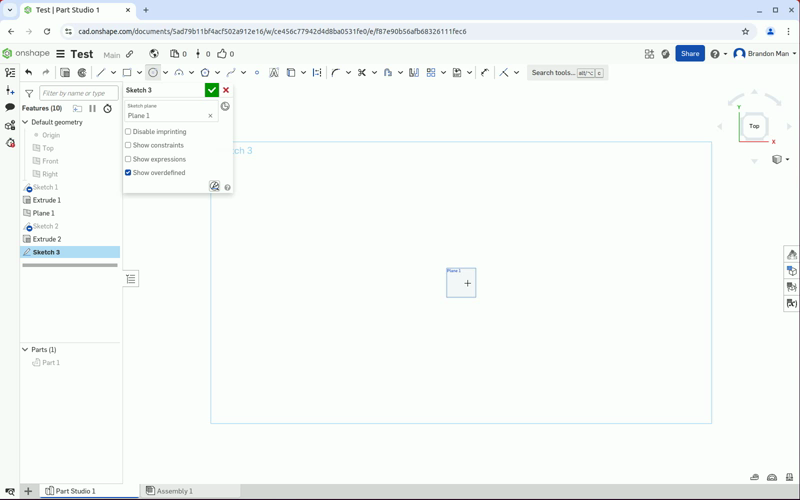
key_up(shift)
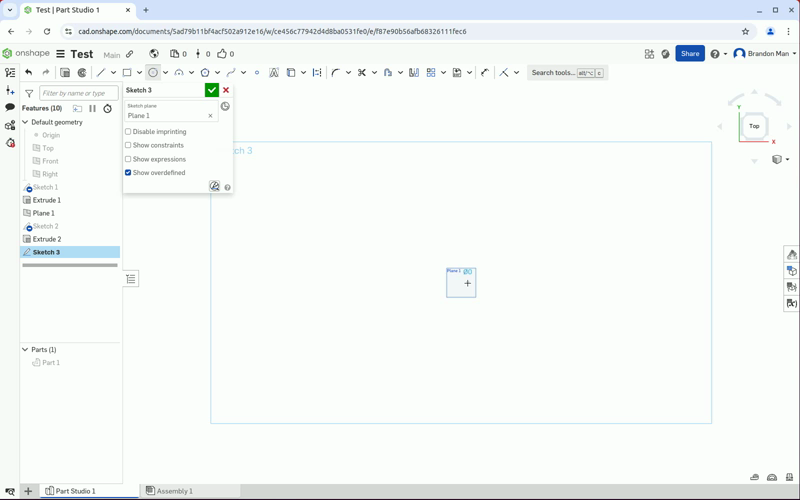
mouse_move(468, 282)
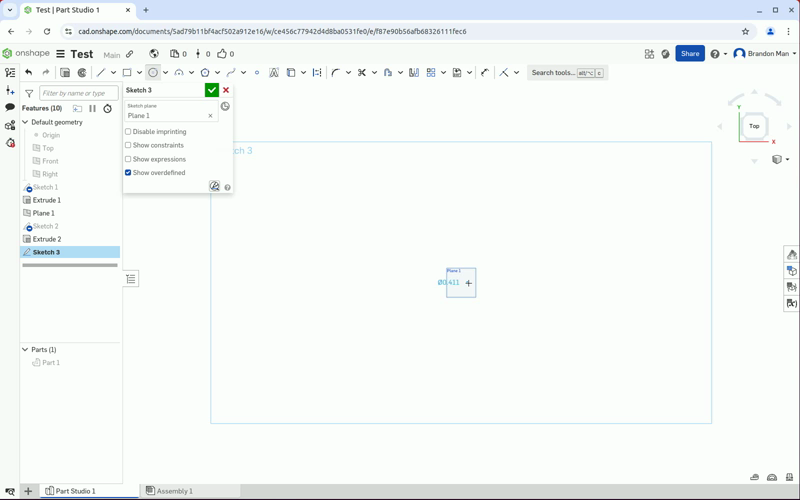
scroll(6)
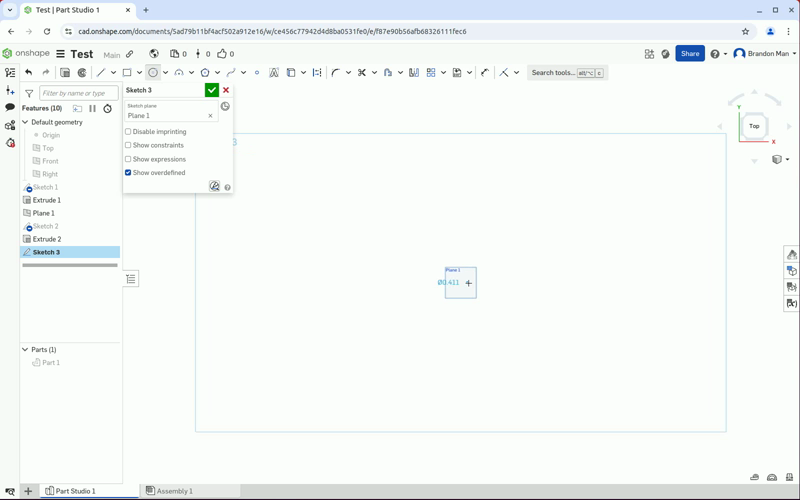
scroll(6)
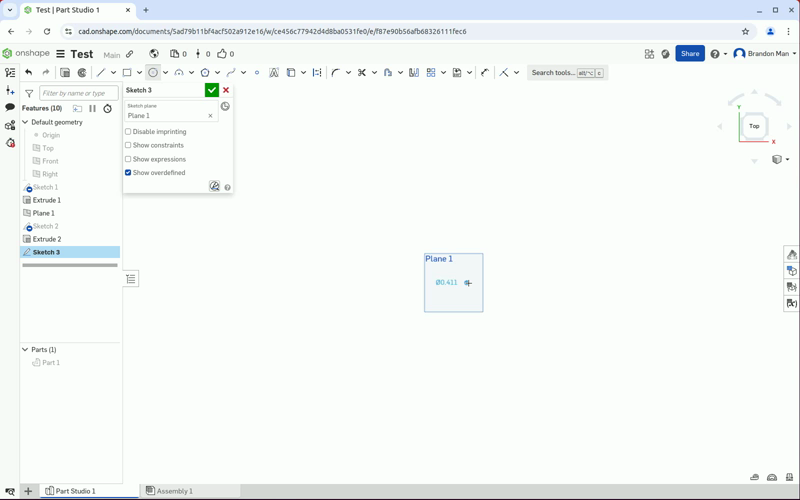
scroll(6)
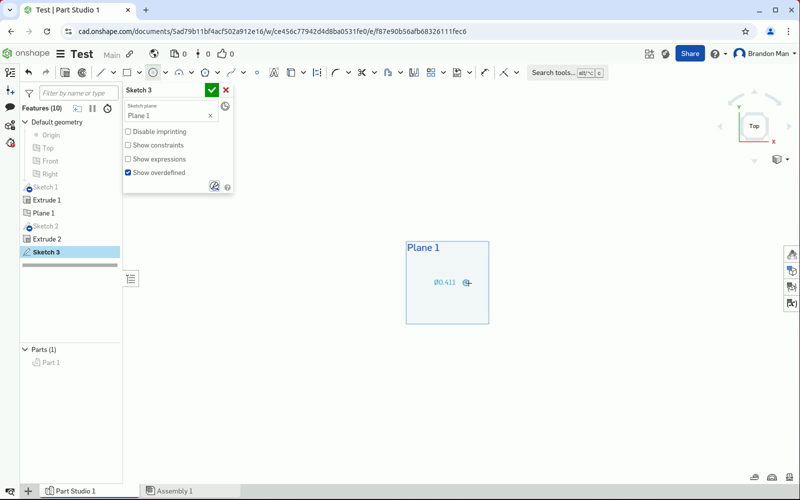
scroll(6)
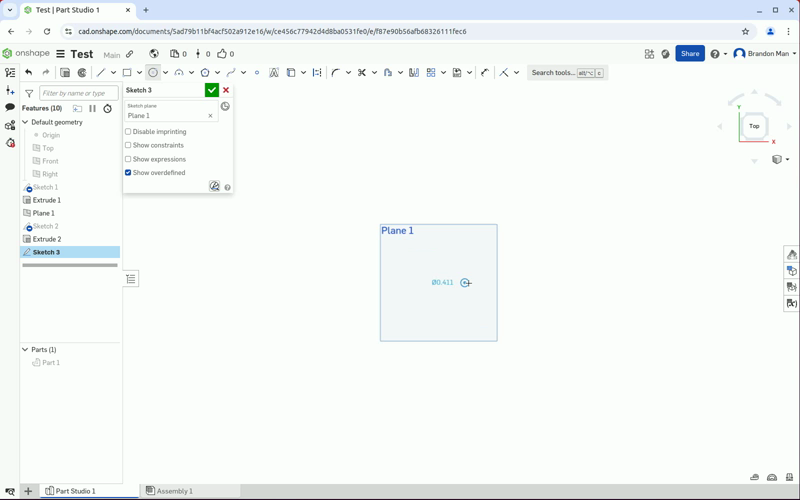
scroll(6)
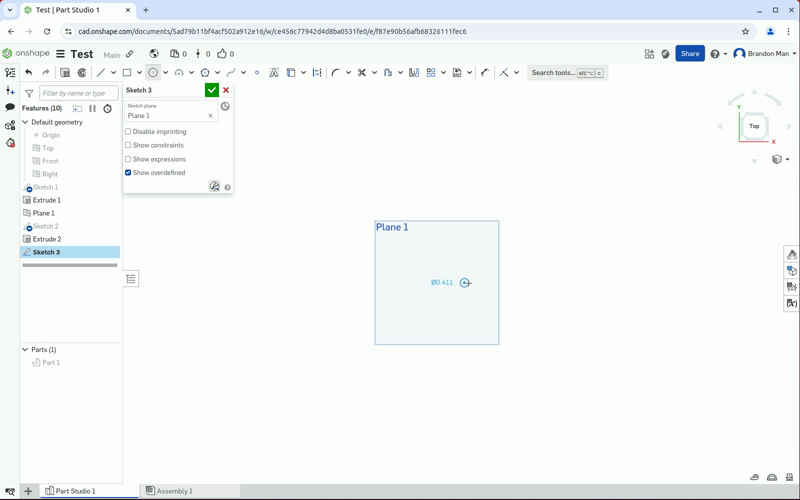
scroll(6)
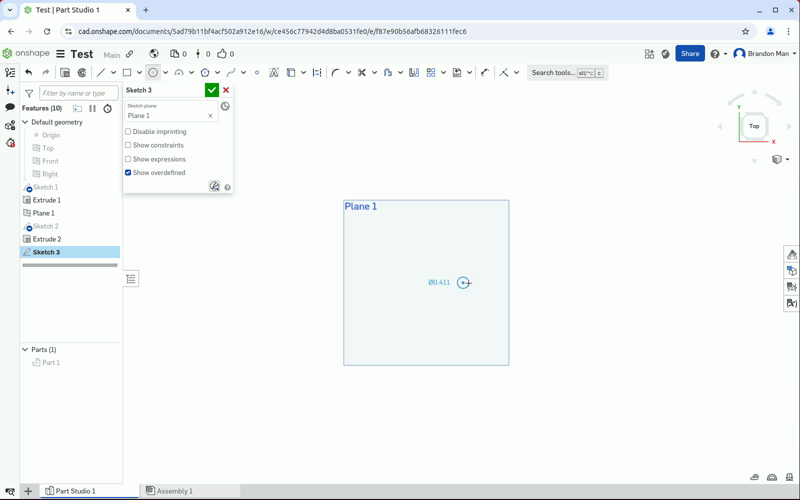
scroll(6)
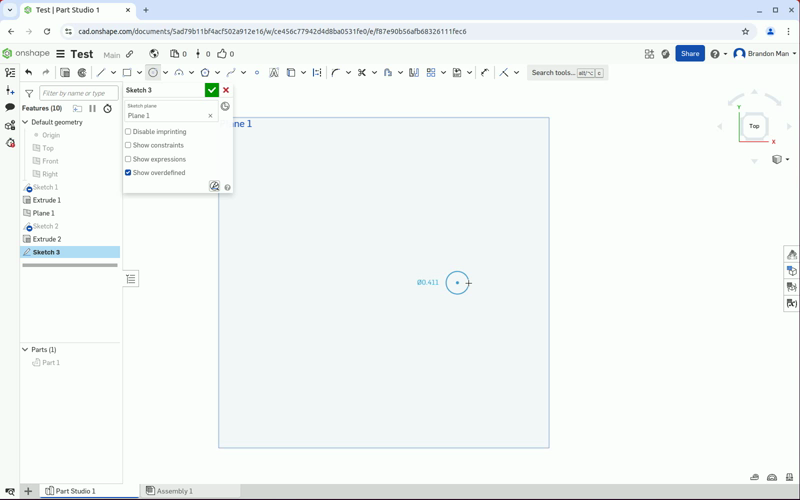
click(468, 282)
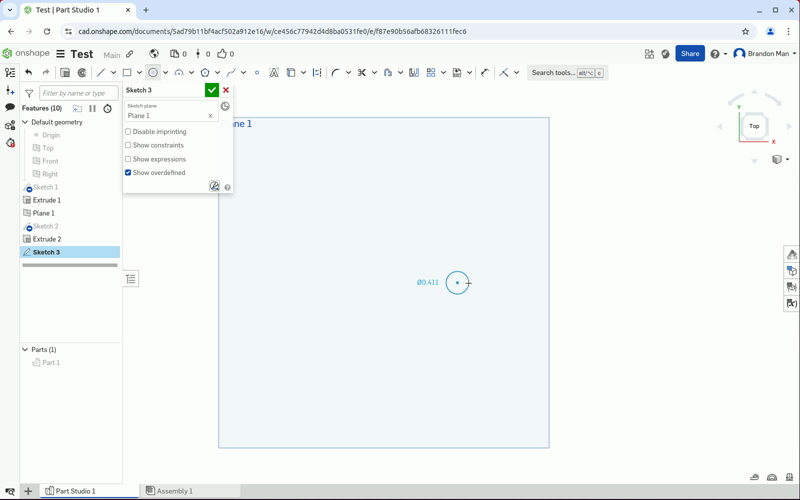
scroll(-6)
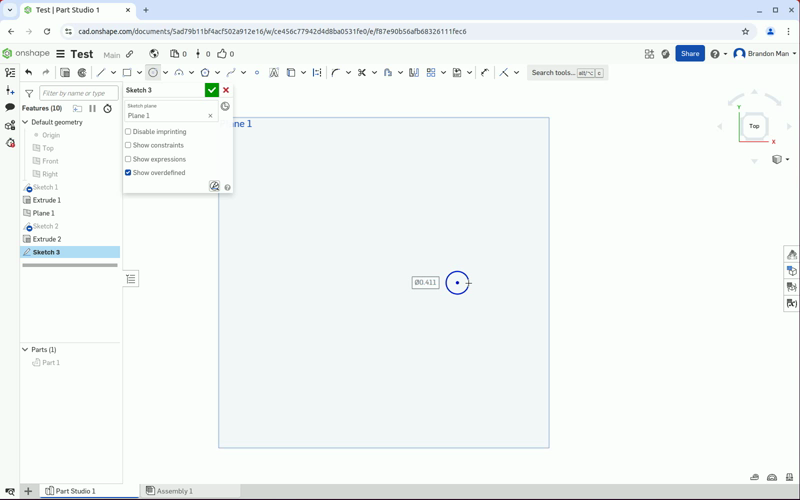
scroll(-6)
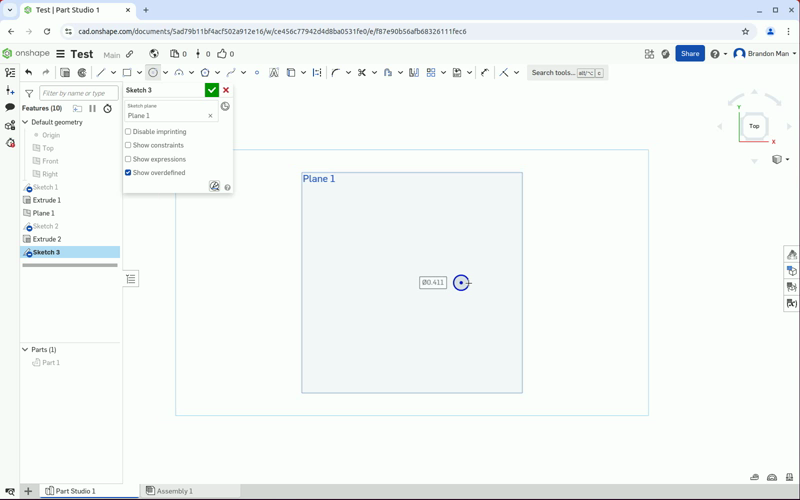
scroll(-6)
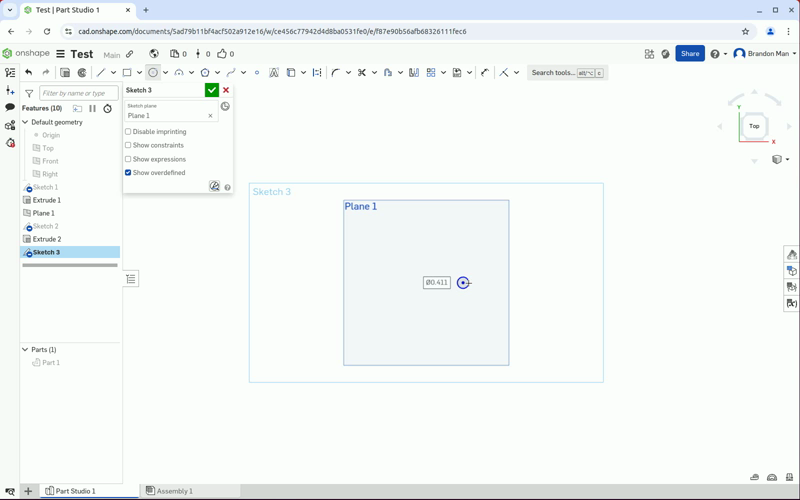
scroll(-6)
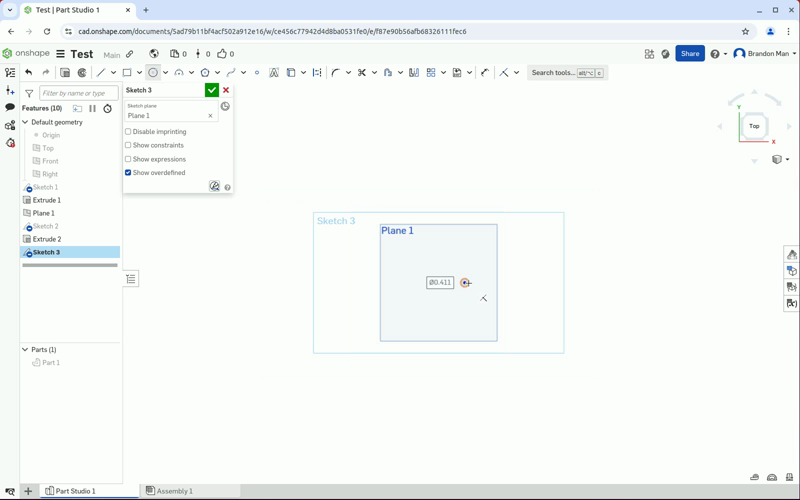
scroll(-6)
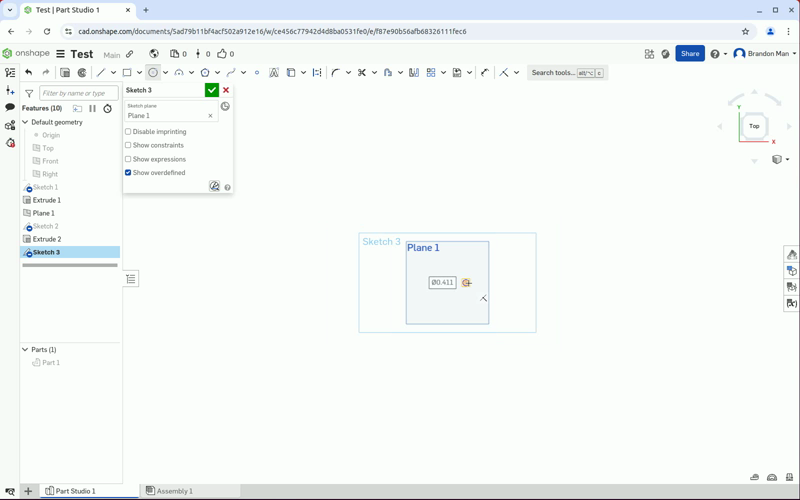
scroll(-6)
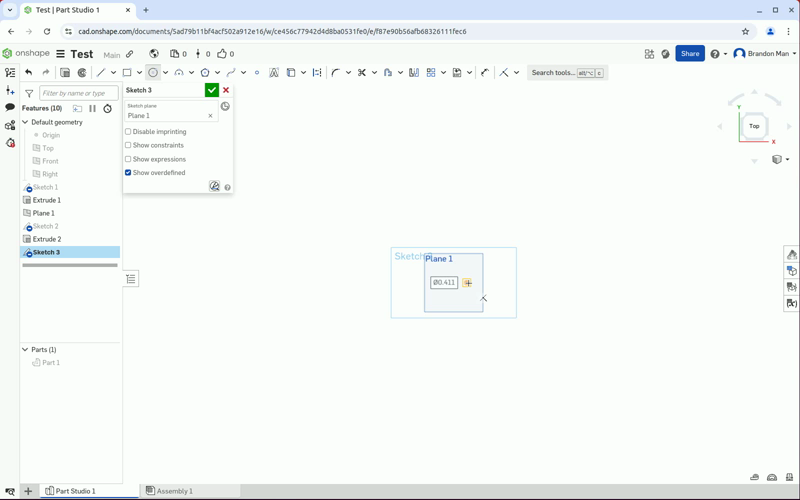
scroll(-6)
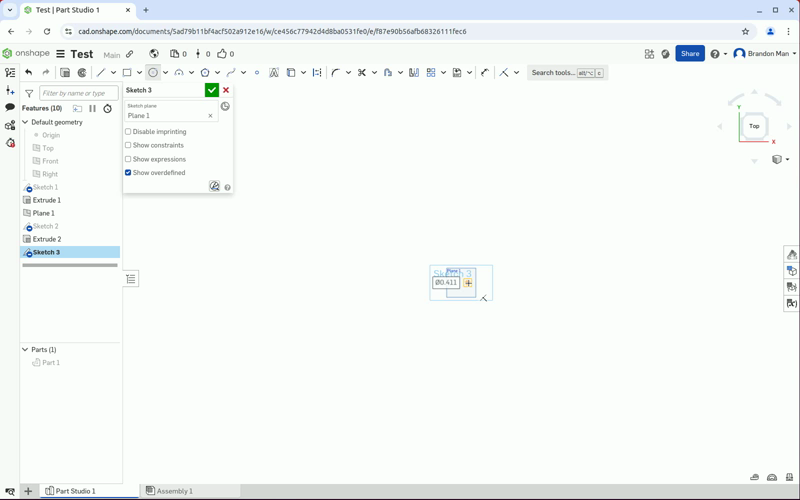
key(esc)
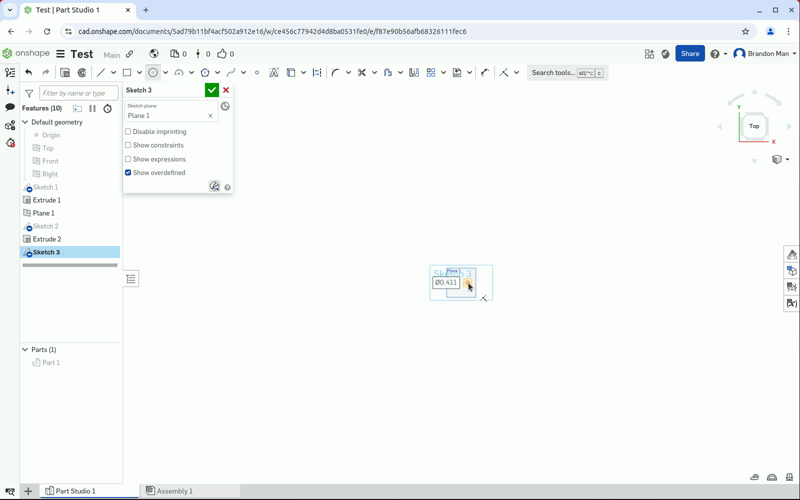
mouse_move(467, 283)
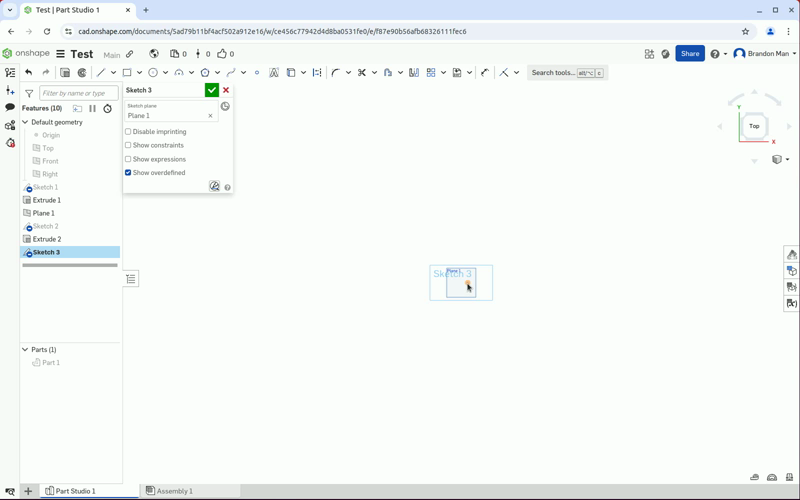
scroll(6)
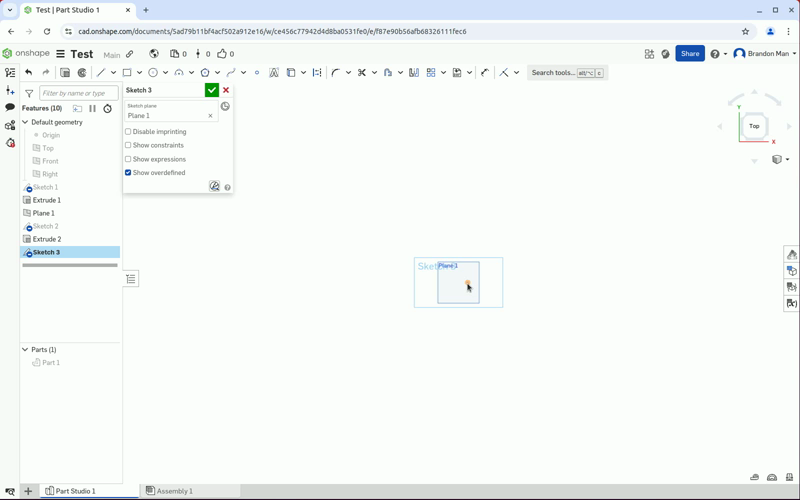
scroll(6)
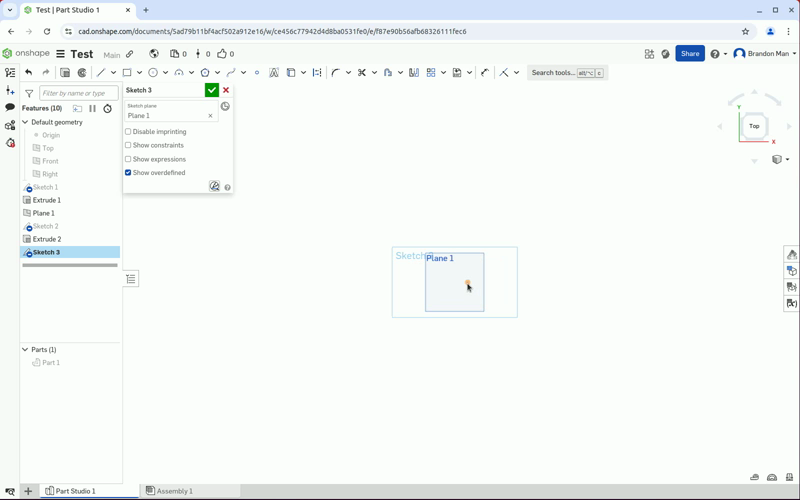
scroll(6)
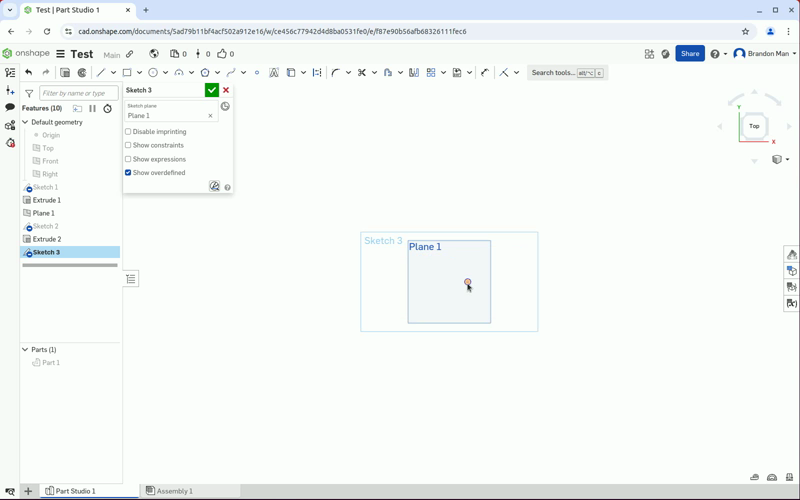
scroll(6)
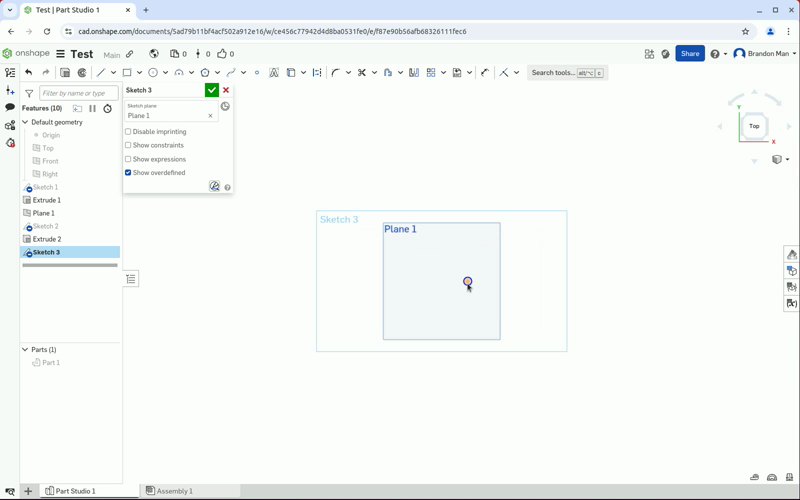
scroll(6)
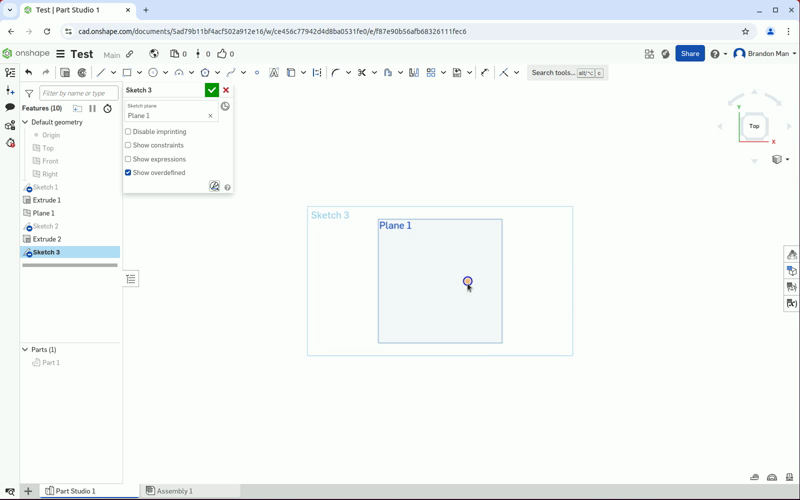
scroll(6)
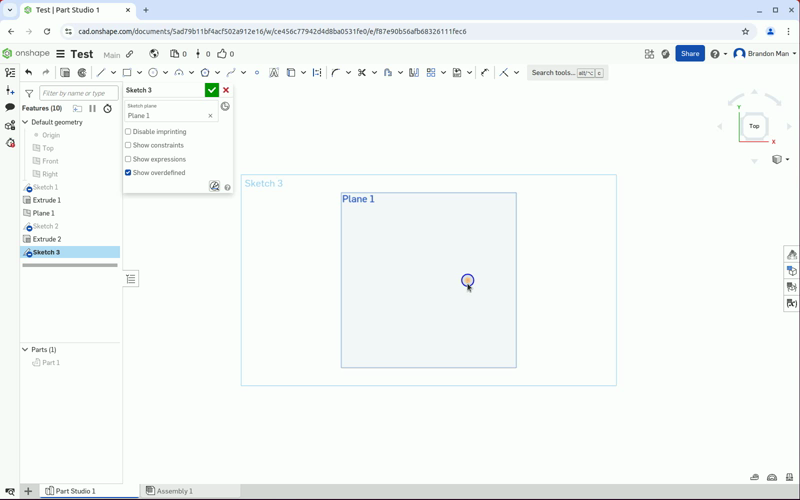
scroll(6)
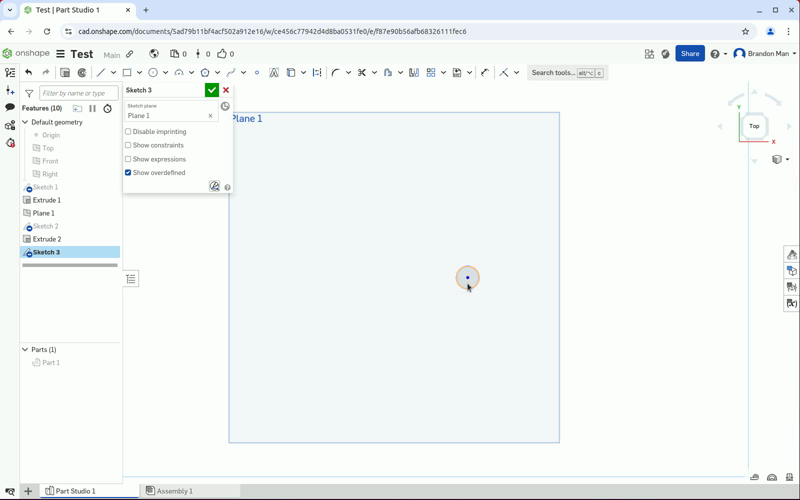
click(467, 283)
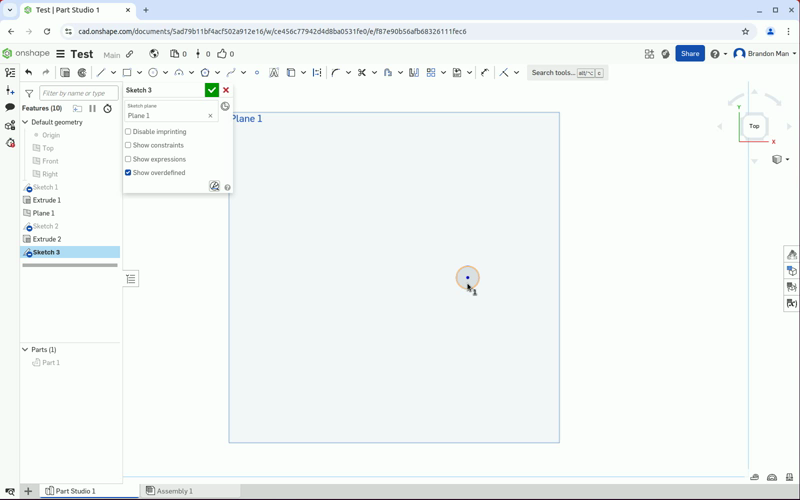
scroll(-6)
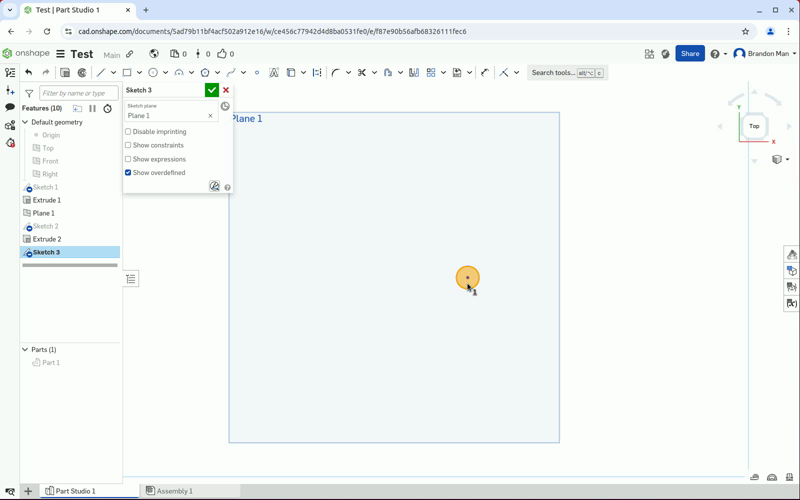
scroll(-6)
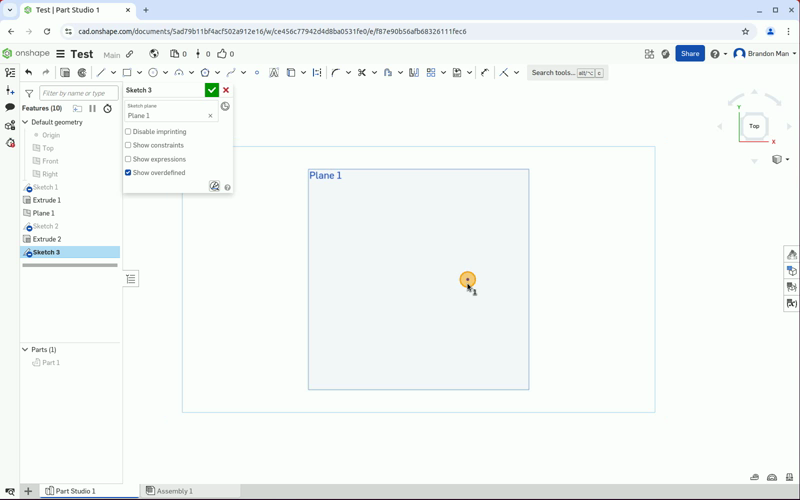
scroll(-6)
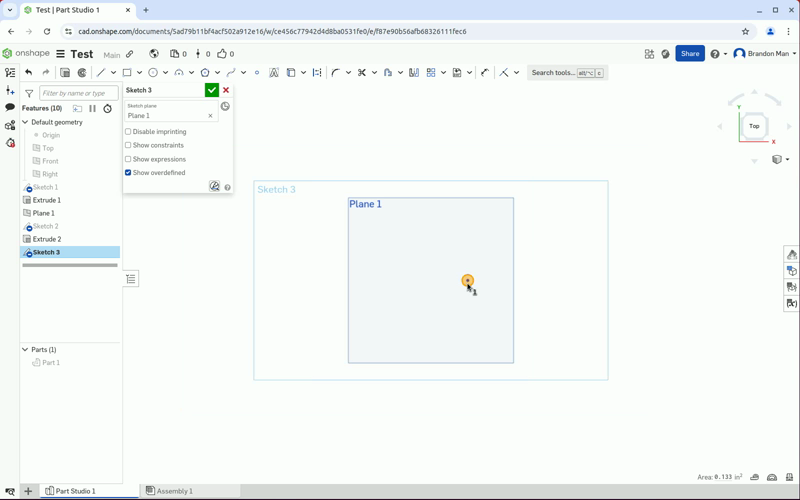
scroll(-6)
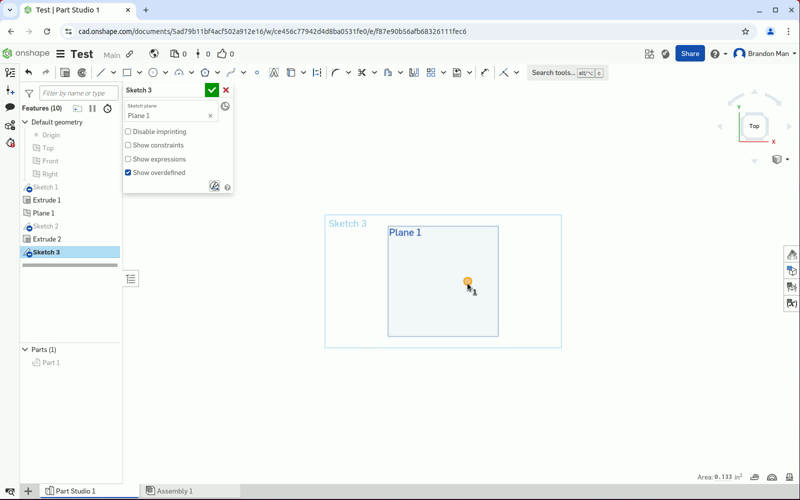
scroll(-6)
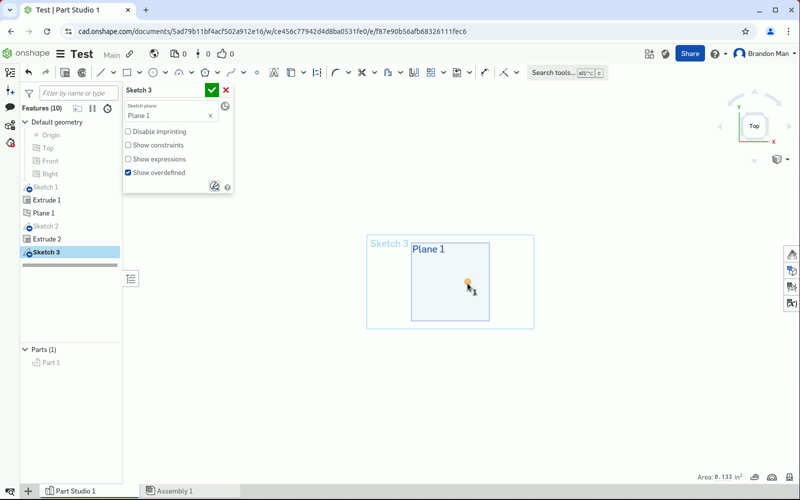
scroll(-6)
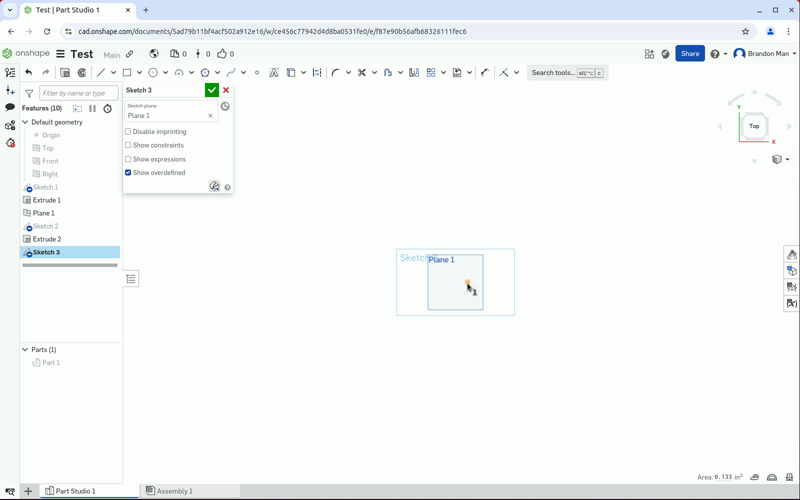
scroll(-6)
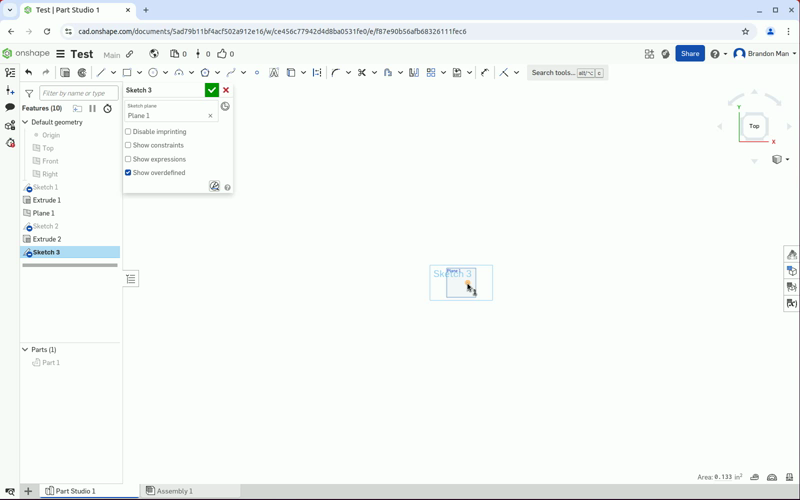
mouse_move(73, 352)
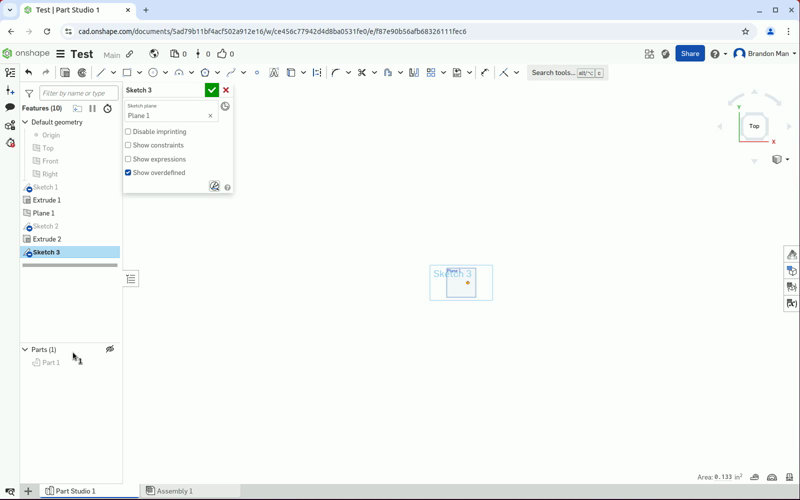
key(shift+y)
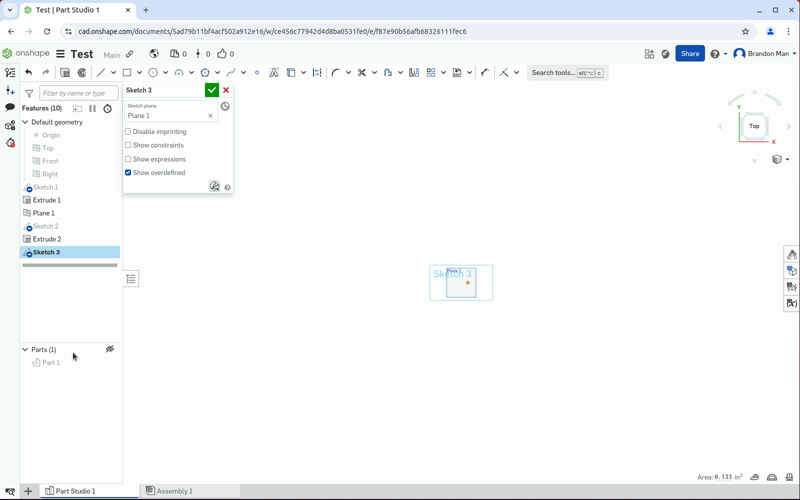
key(shift+e)
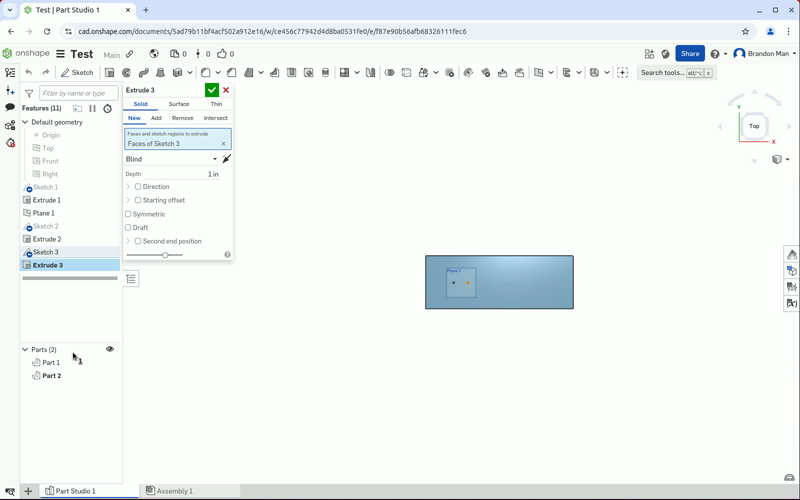
mouse_move(143, 106)
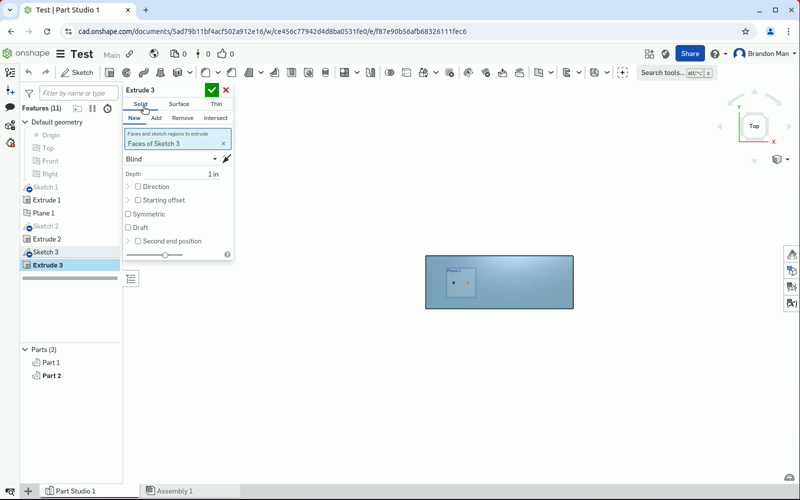
click(143, 106)
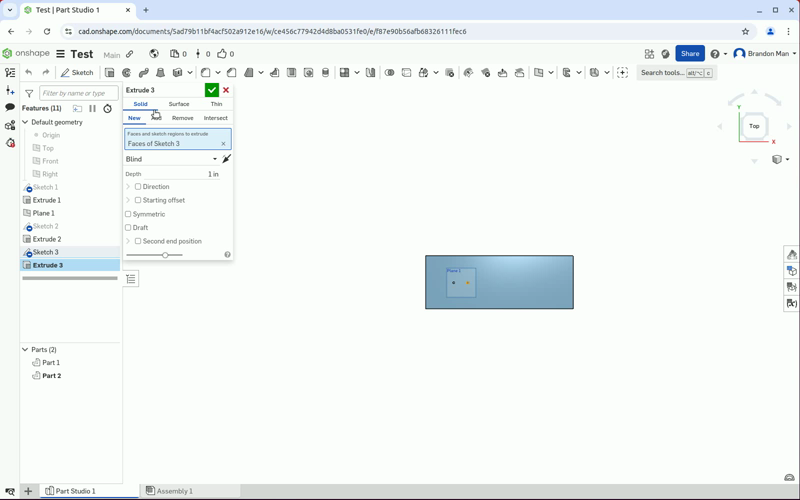
mouse_move(186, 120)
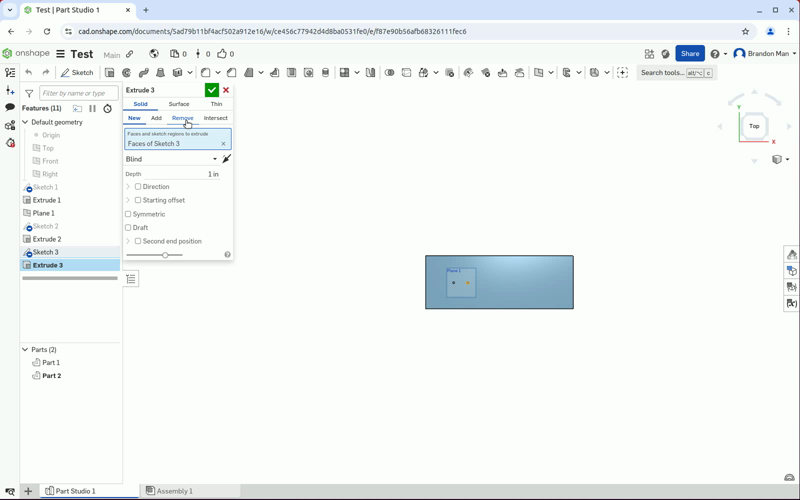
click(186, 120)
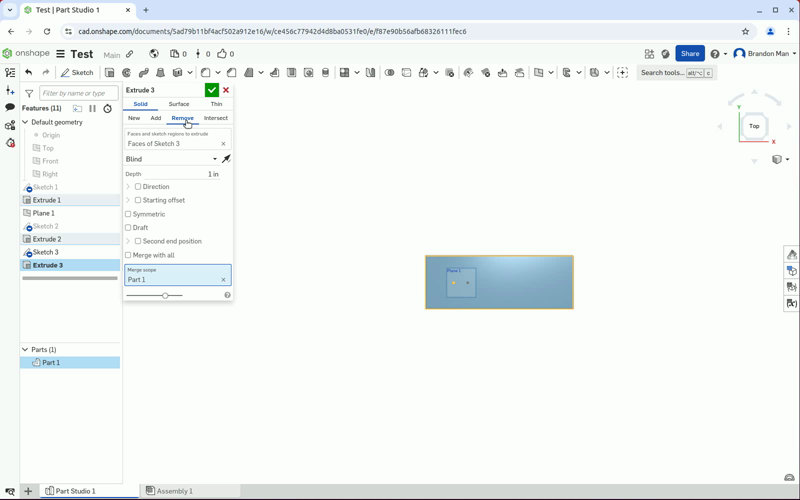
key(tab, 4)
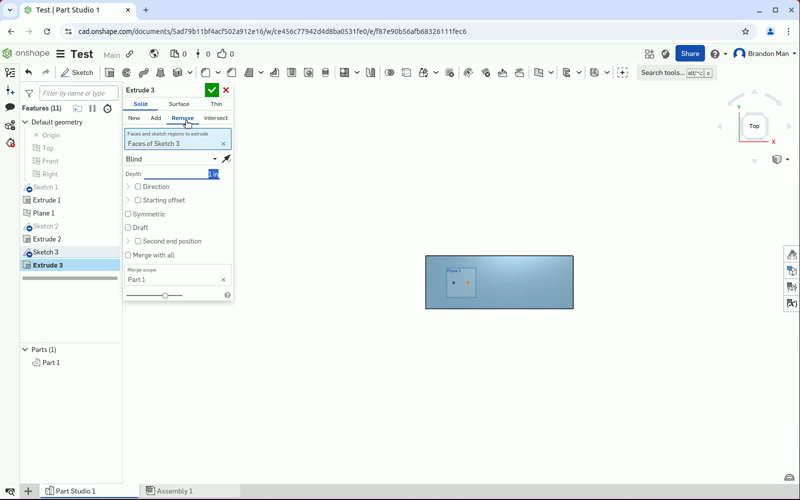
text(0.963)
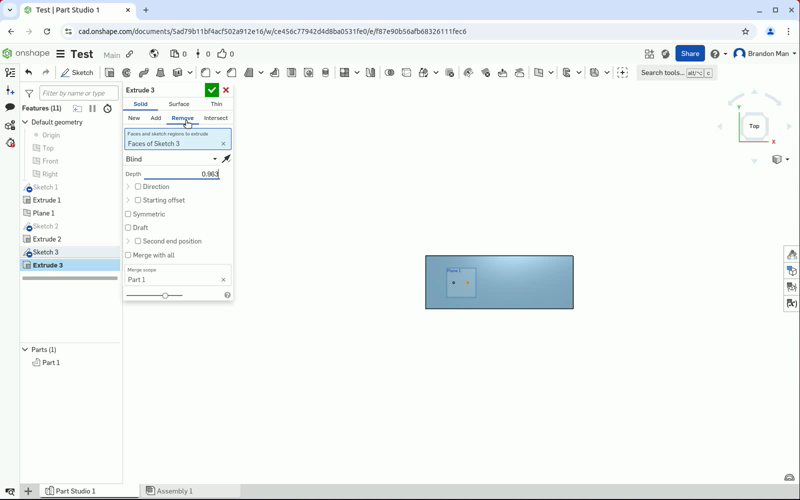
key(tab, 6)
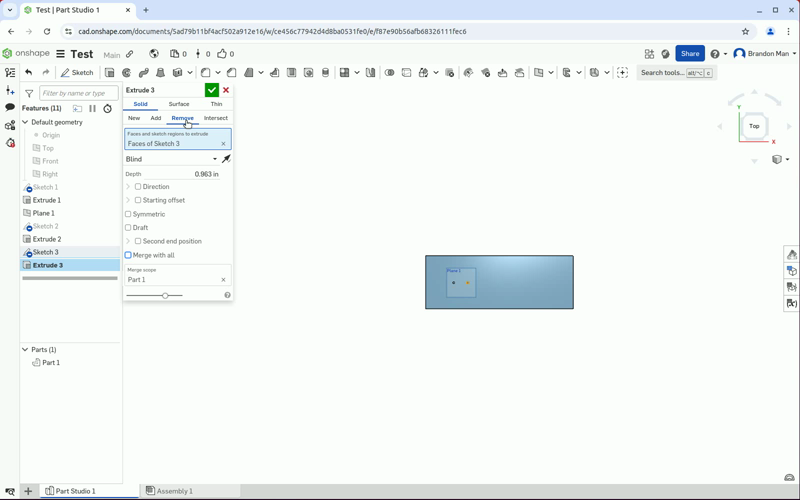
key(space)
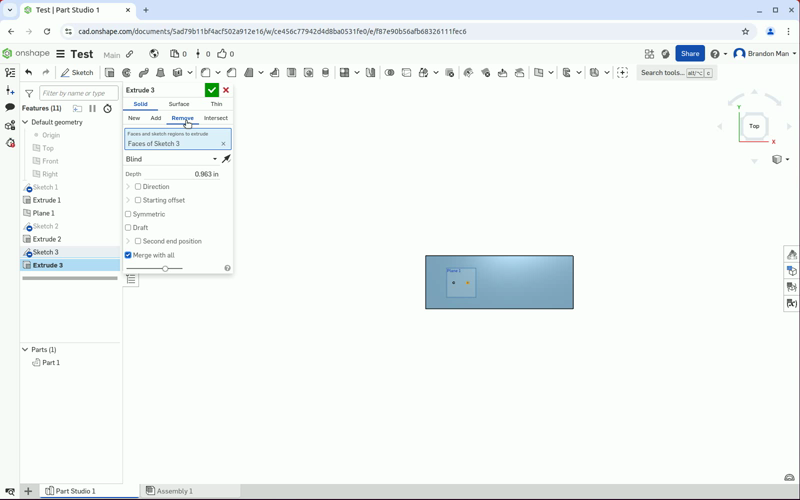
key(enter)
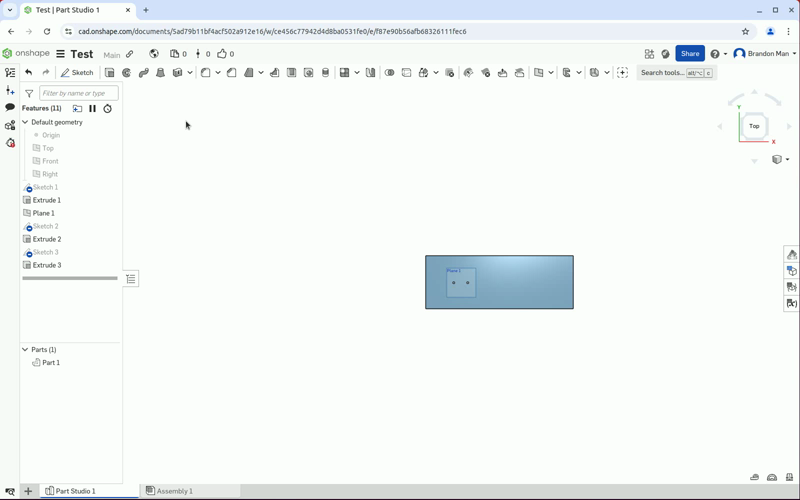
key(shift+h)
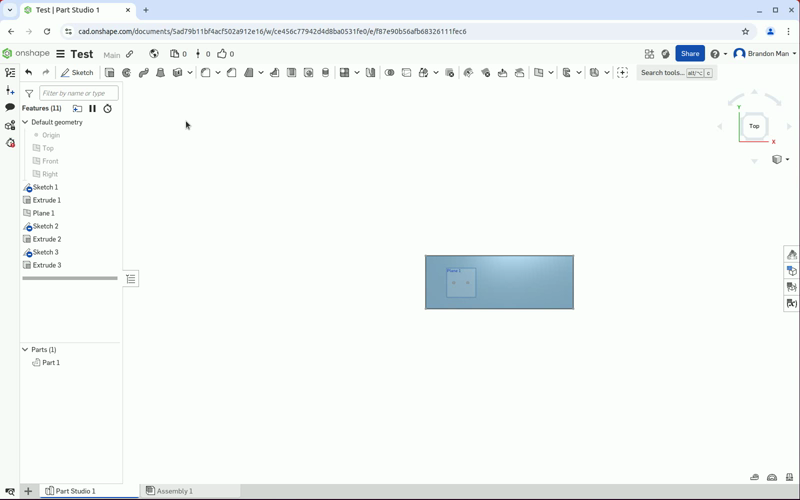
key(shift+h)
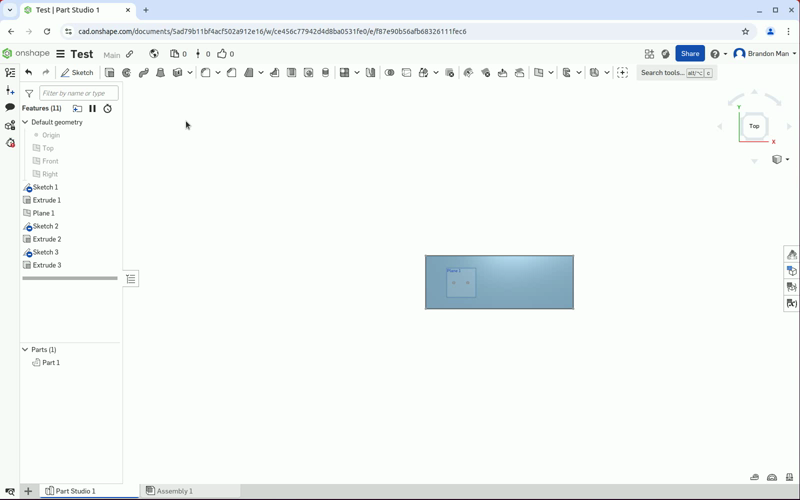
key(shift+7)
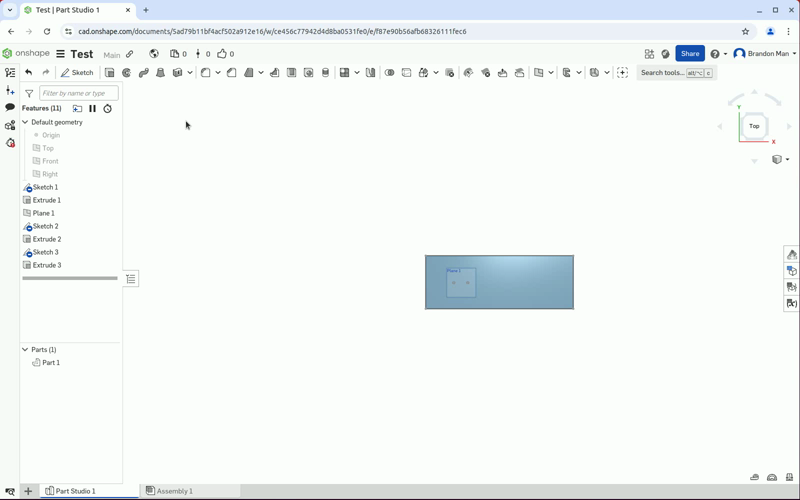
key(up, 3)
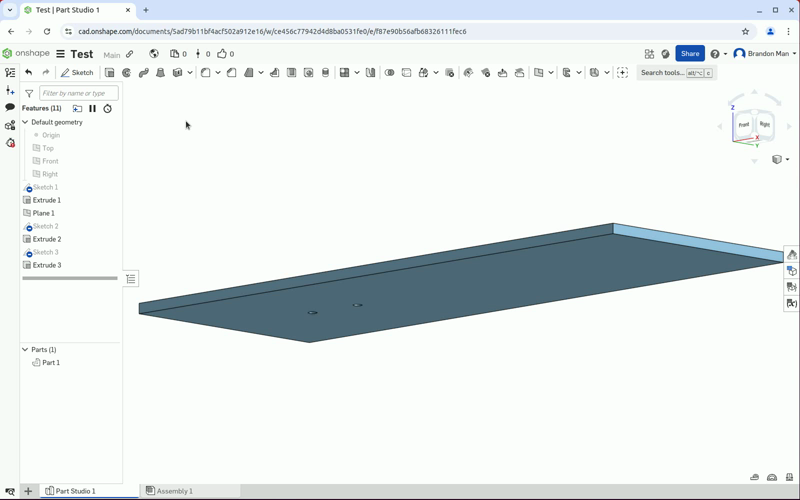
key(left, 3)
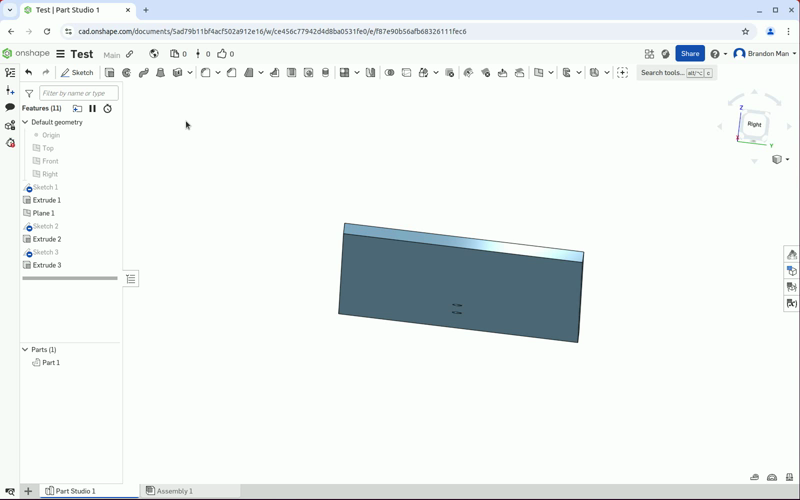
key(right, 3)
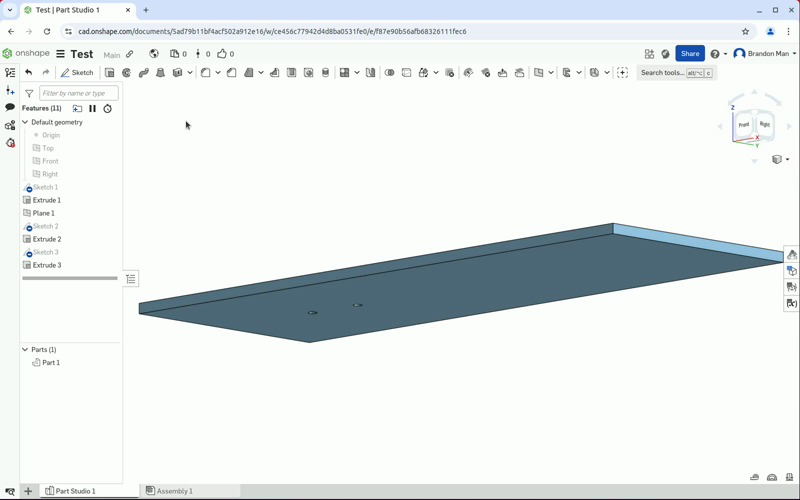
key(down, 3)
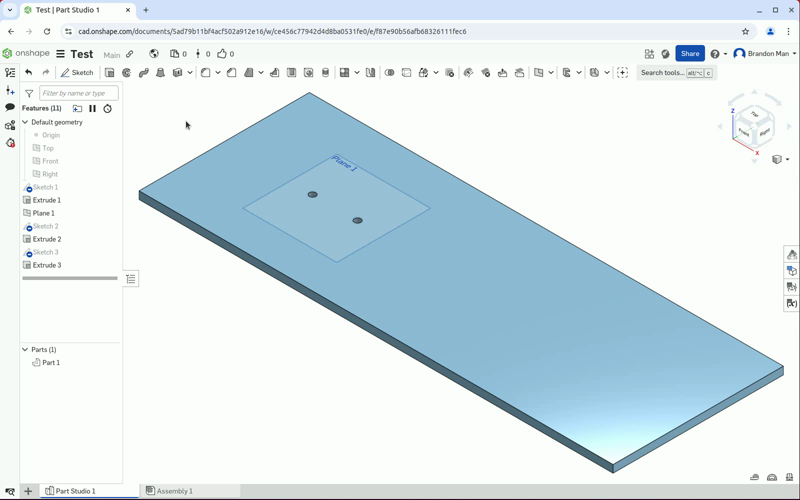
mouse_move(73, 189)
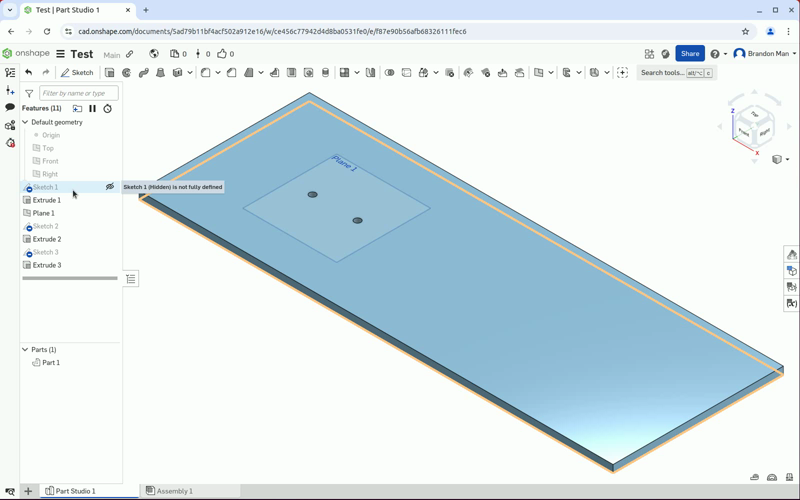
click(73, 189)